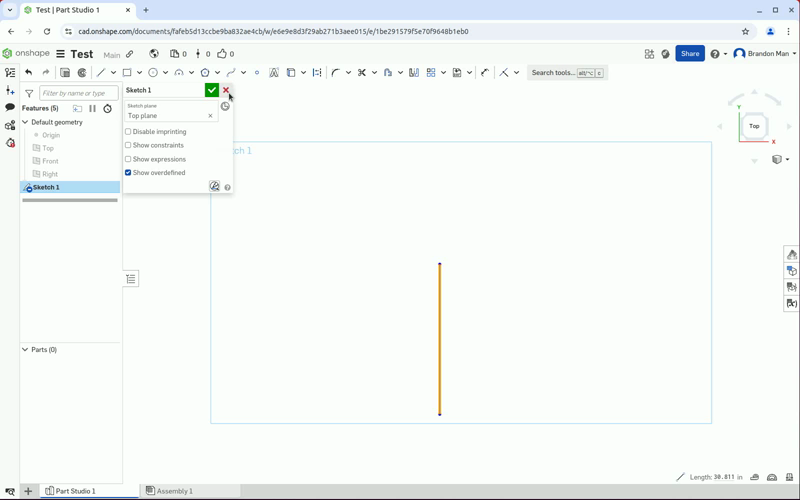
key(shift+h)
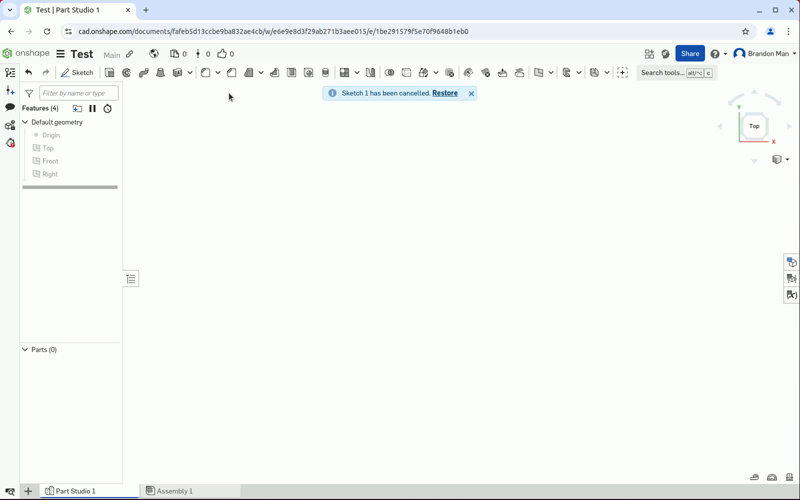
mouse_move(73, 352)
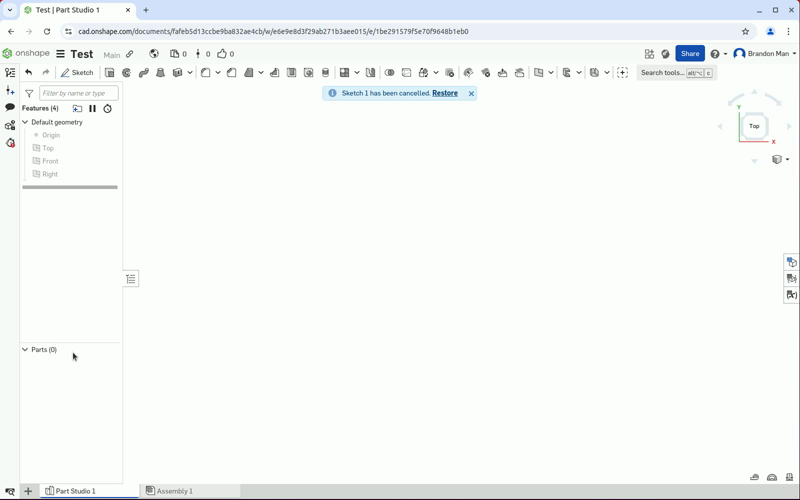
key(y)
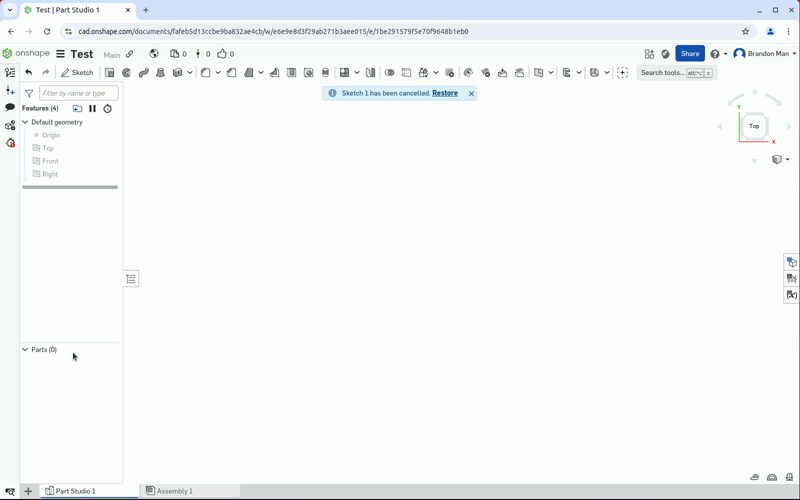
key(shift+p)
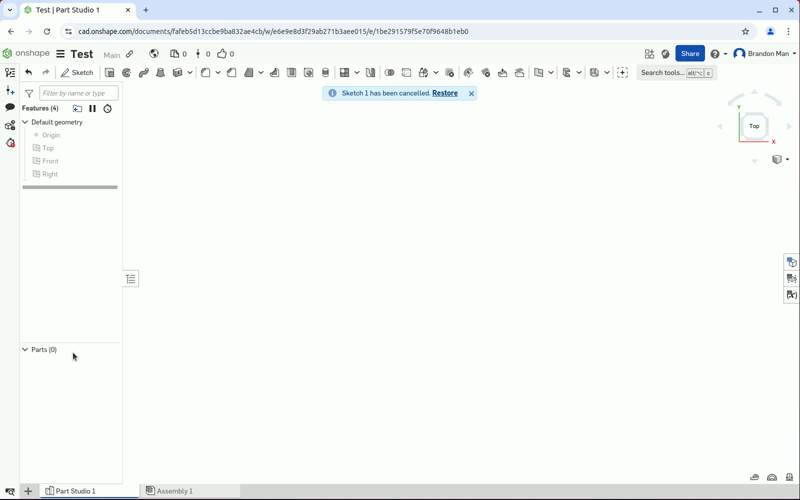
key(space)
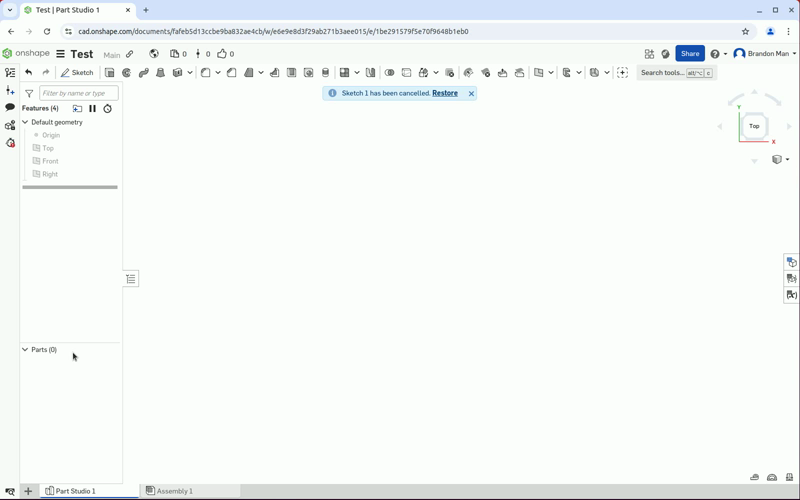
key_down(shift)
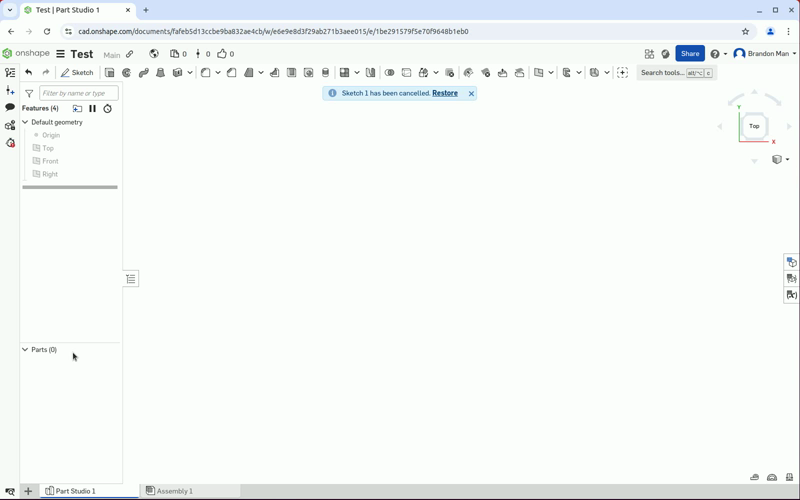
key(up)
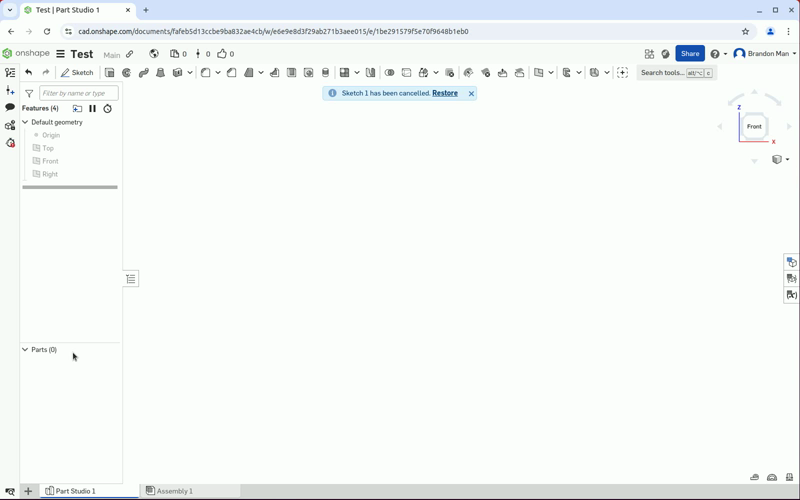
key_up(shift)
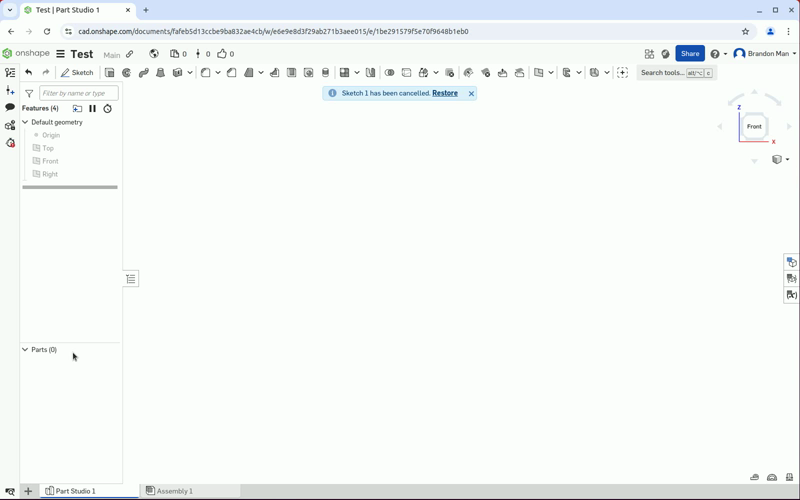
mouse_move(73, 352)
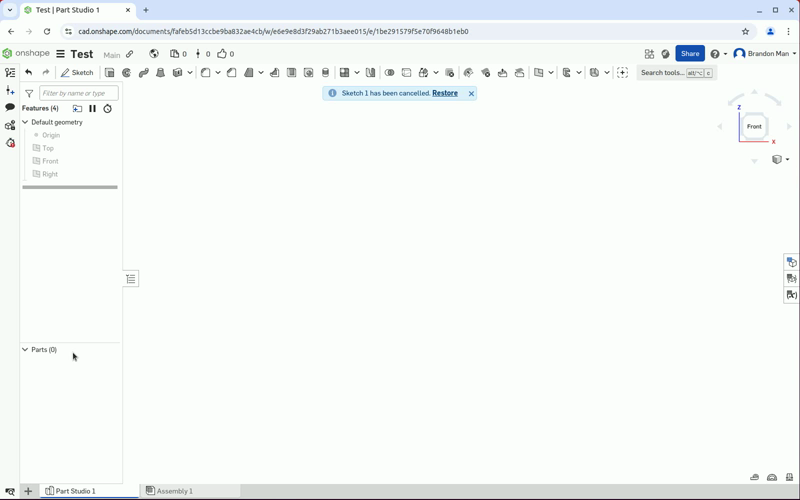
key(shift+y)
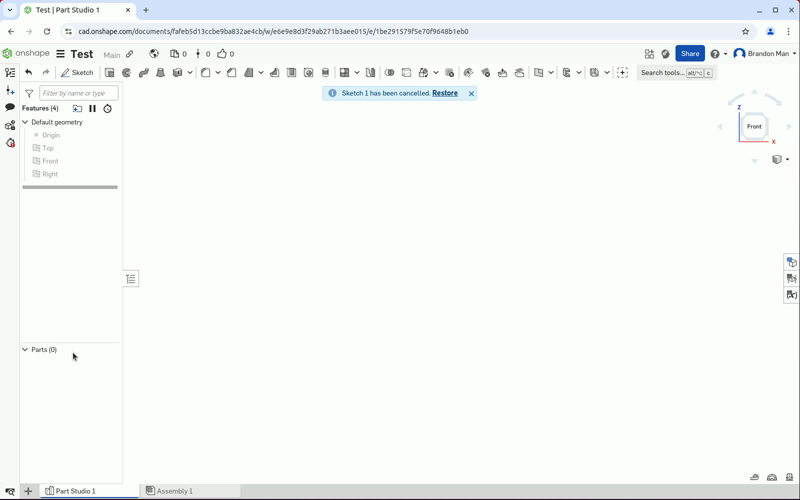
key(shift+s)
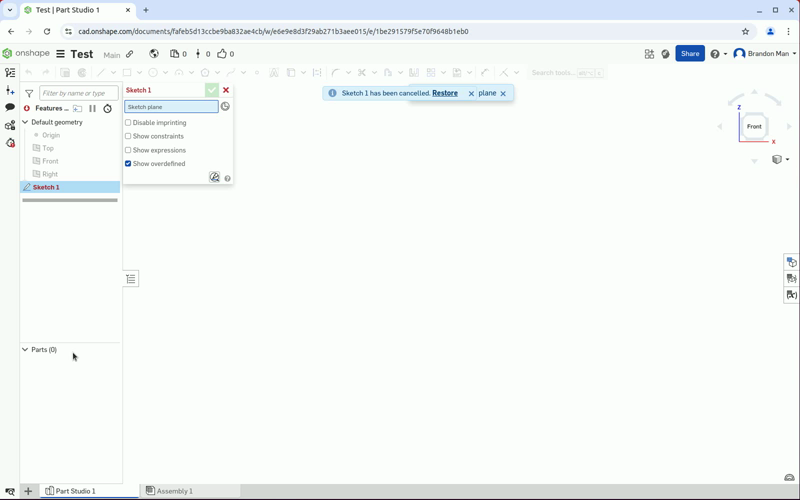
mouse_move(73, 163)
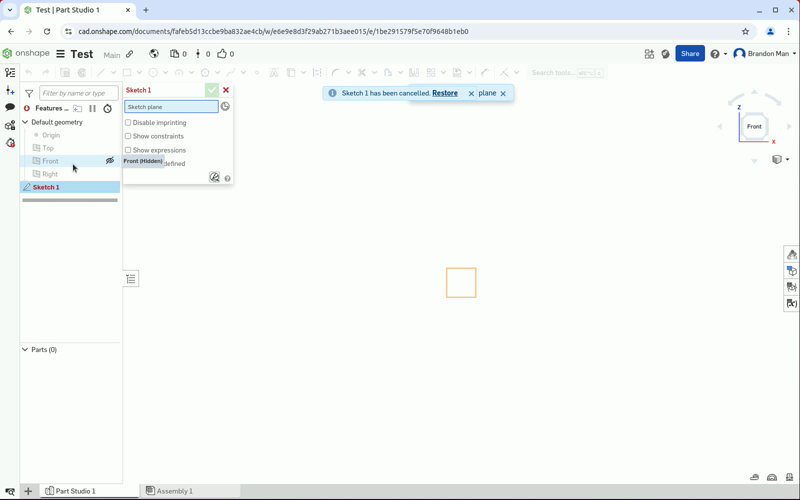
click(73, 163)
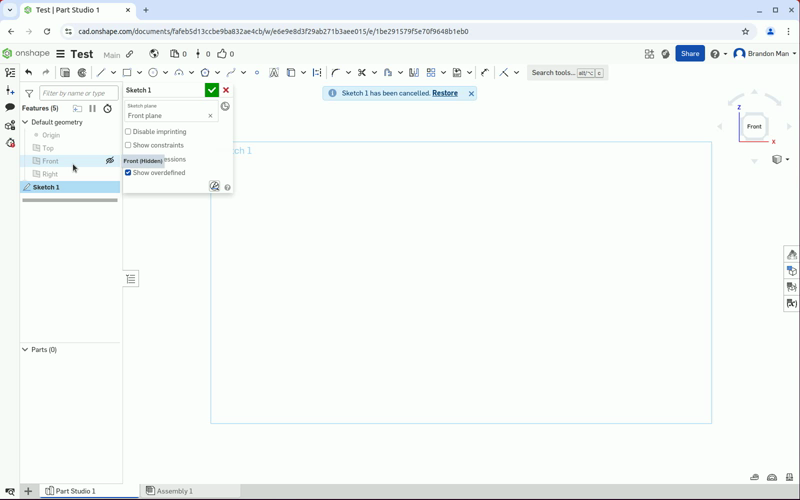
mouse_move(73, 352)
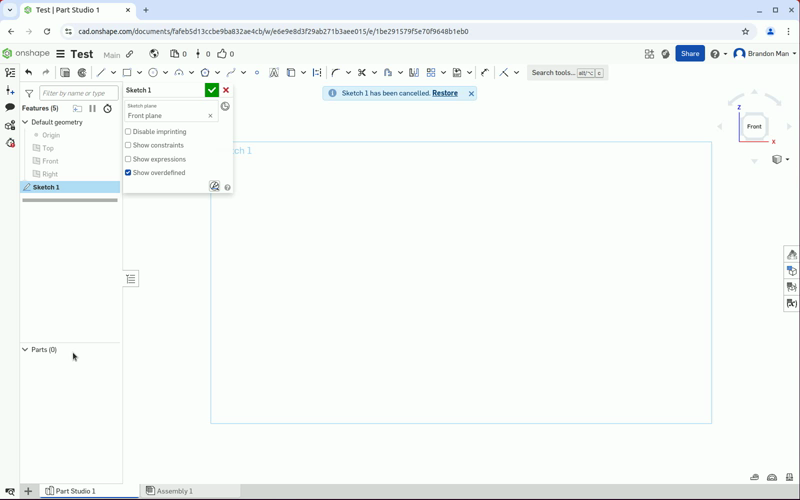
key(y)
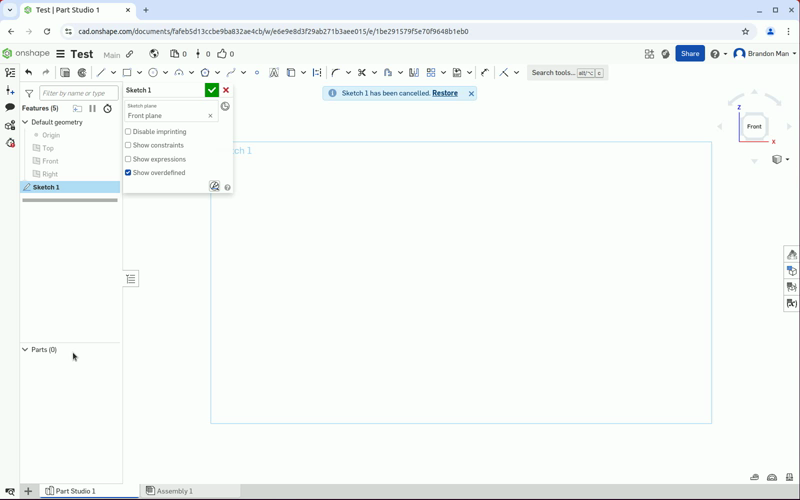
key(c)
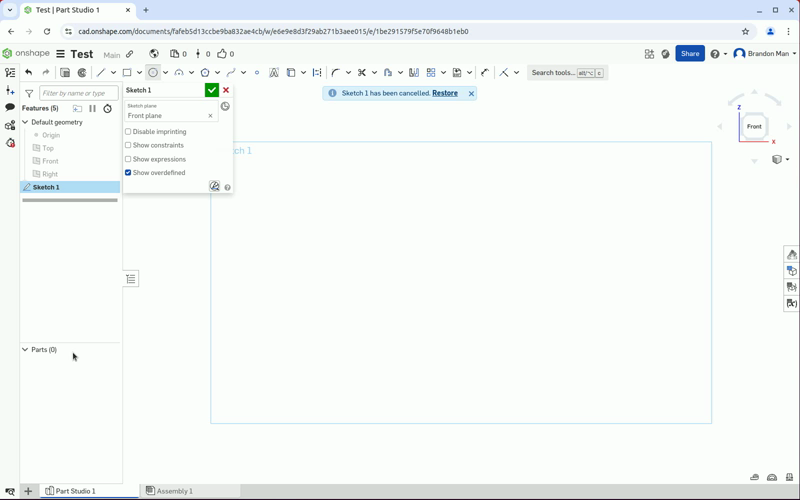
key_down(shift)
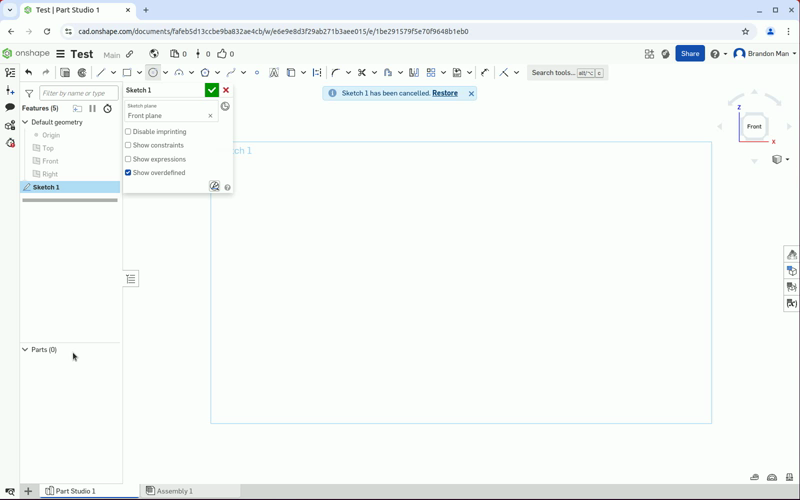
mouse_move(461, 282)
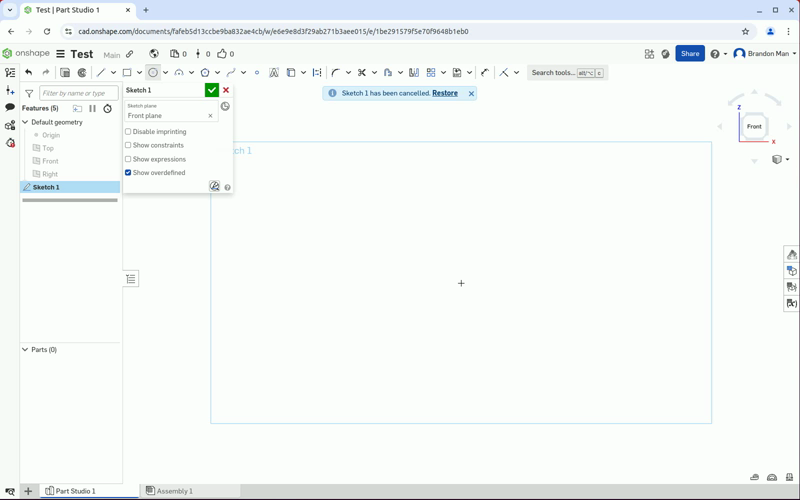
click(461, 282)
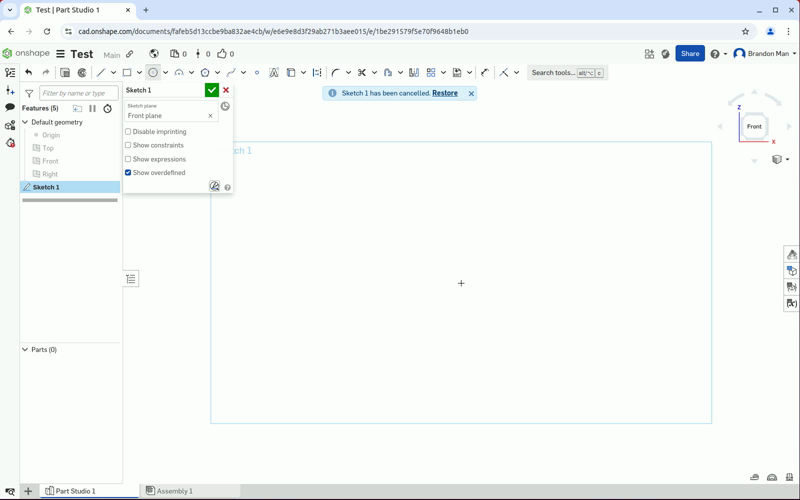
key_up(shift)
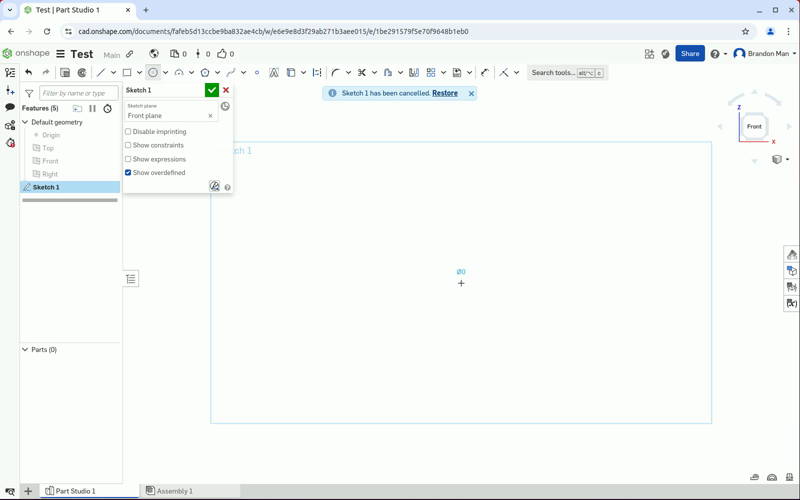
mouse_move(574, 282)
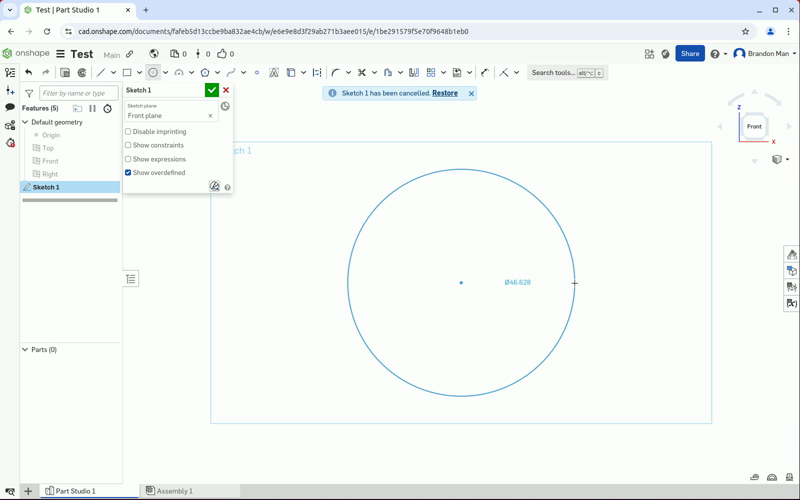
click(574, 282)
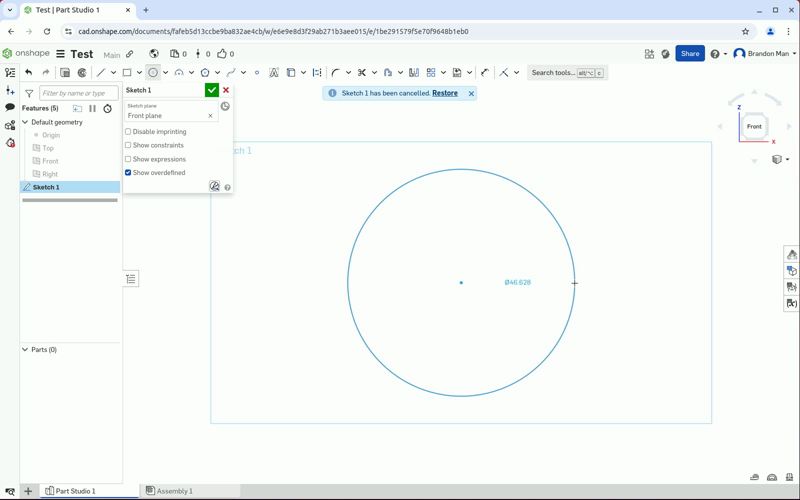
key(esc)
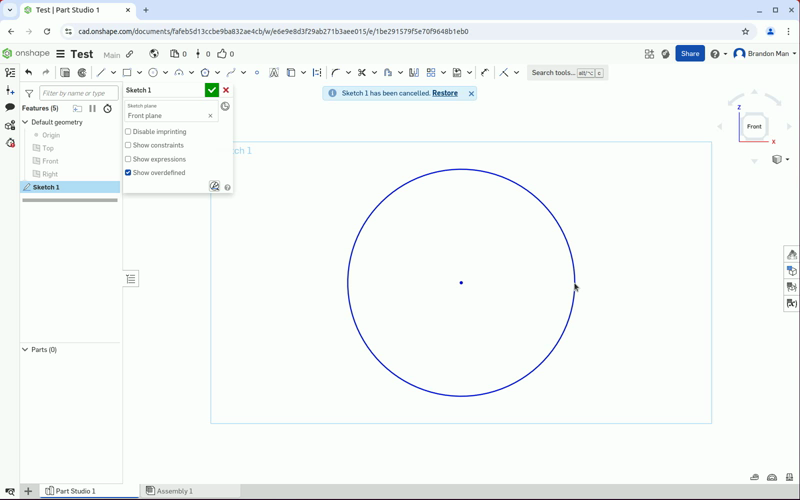
key(c)
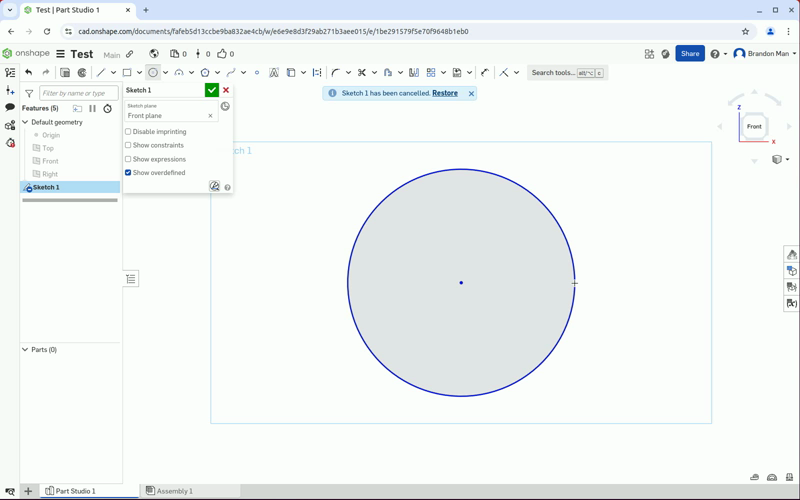
key_down(shift)
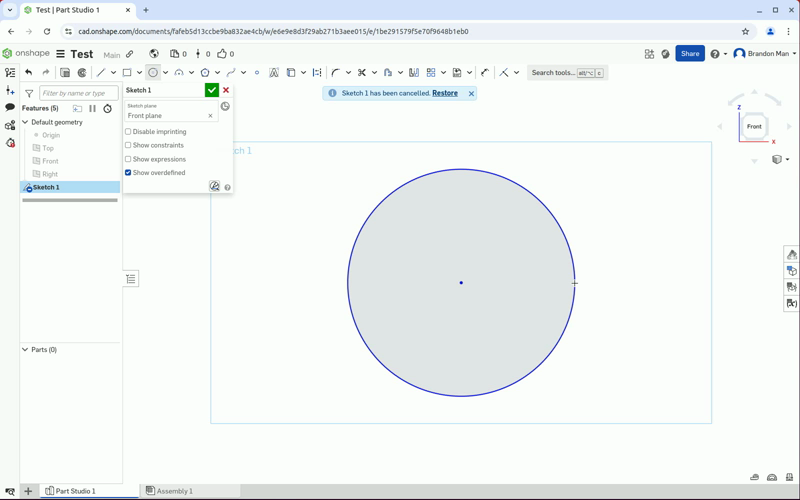
mouse_move(400, 282)
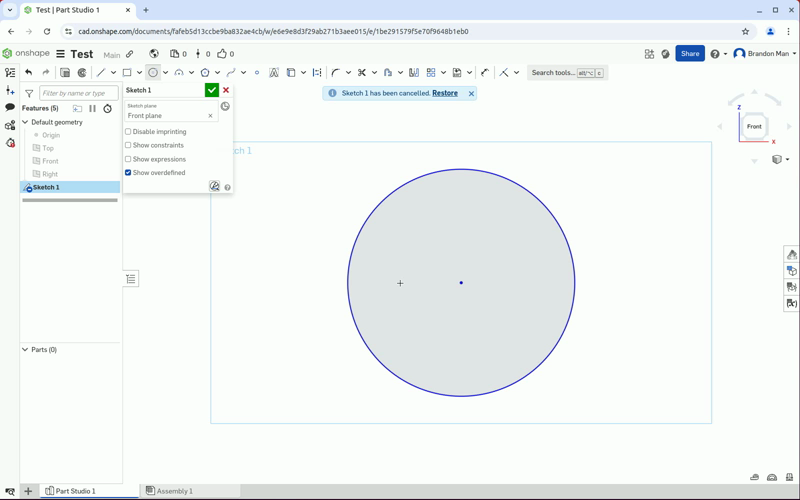
click(400, 282)
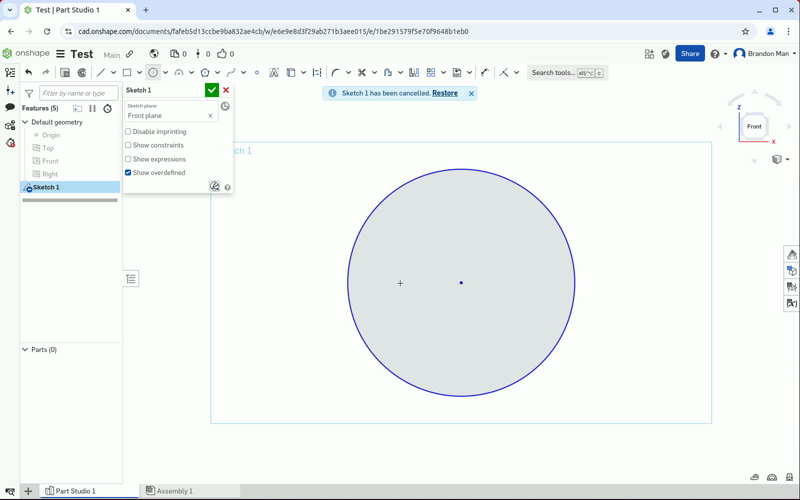
key_up(shift)
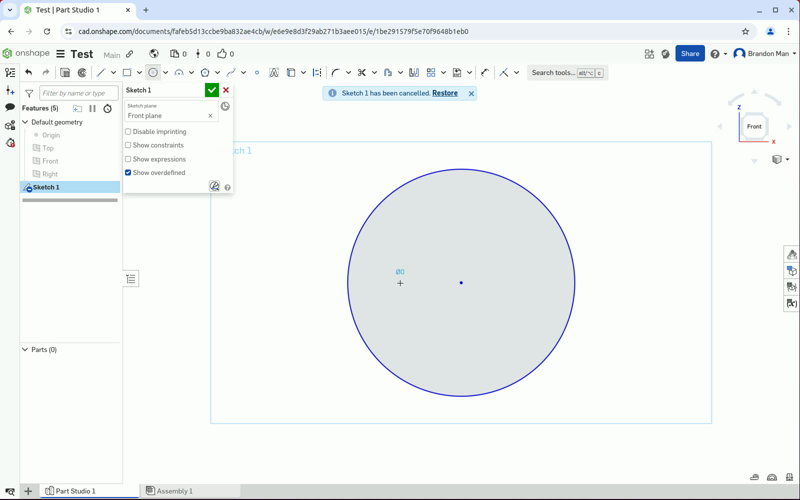
mouse_move(411, 282)
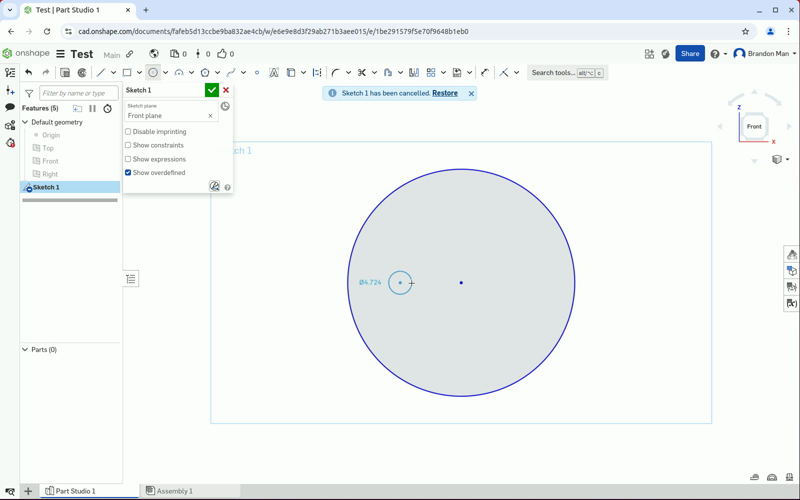
click(411, 282)
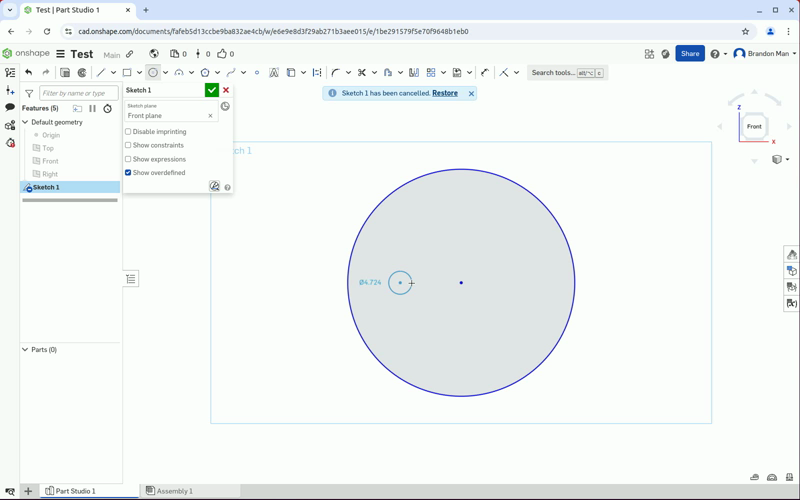
key(esc)
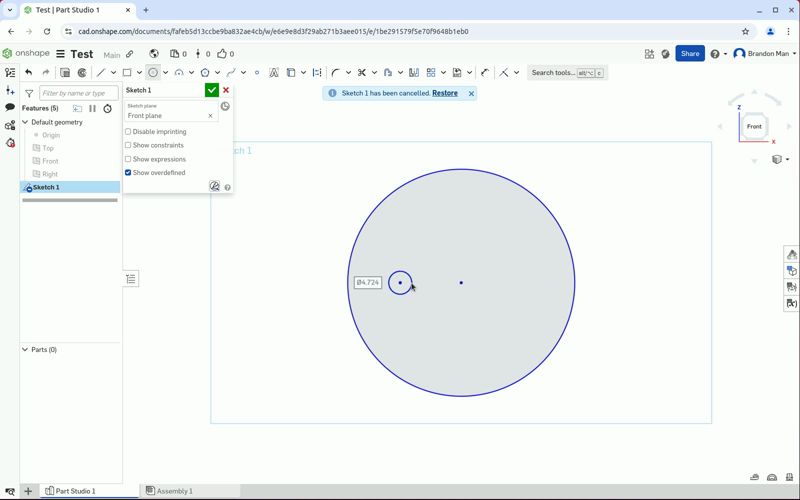
key(c)
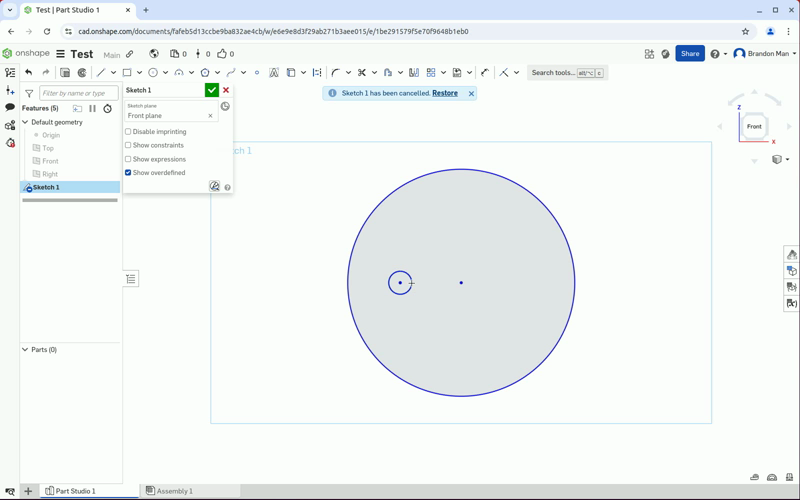
key_down(shift)
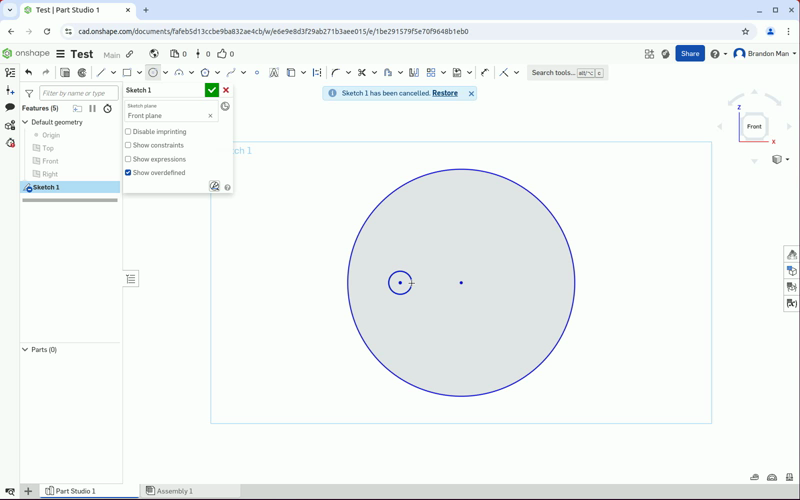
mouse_move(461, 282)
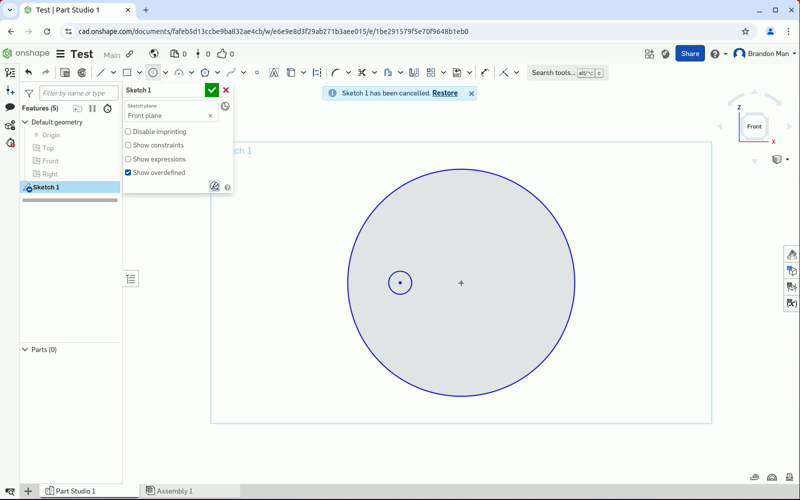
click(461, 282)
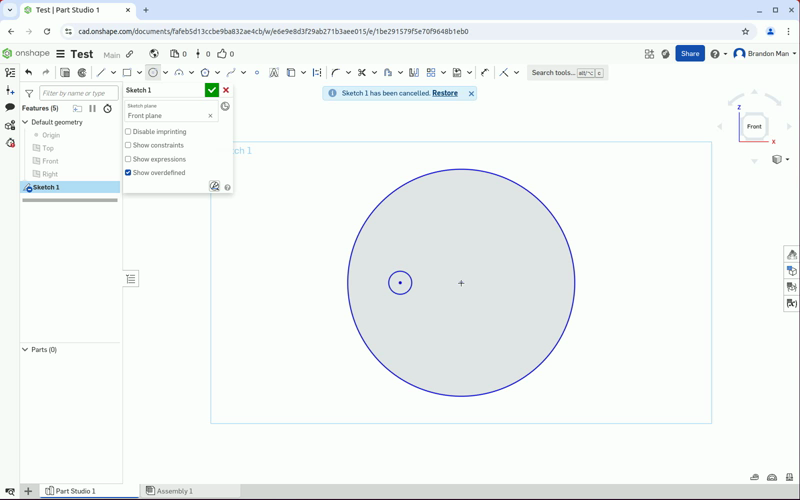
key_up(shift)
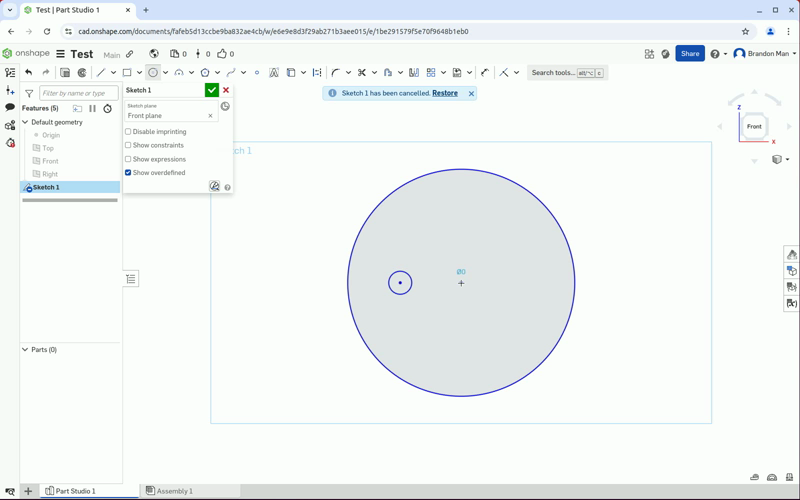
mouse_move(492, 282)
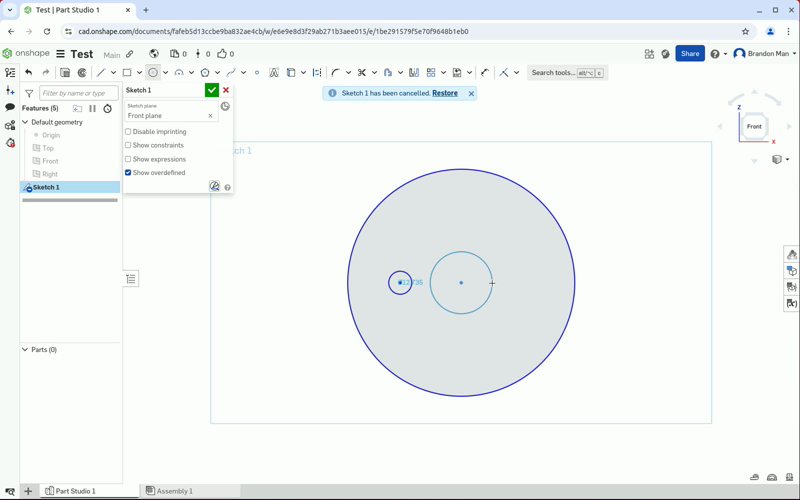
click(492, 282)
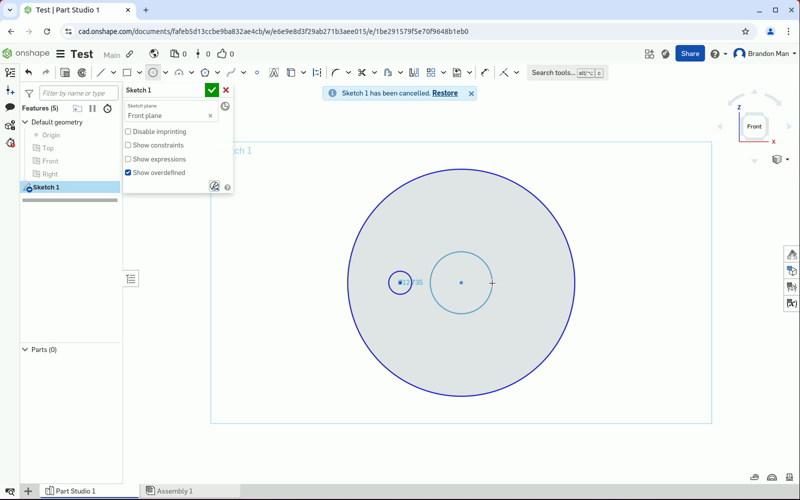
key(esc)
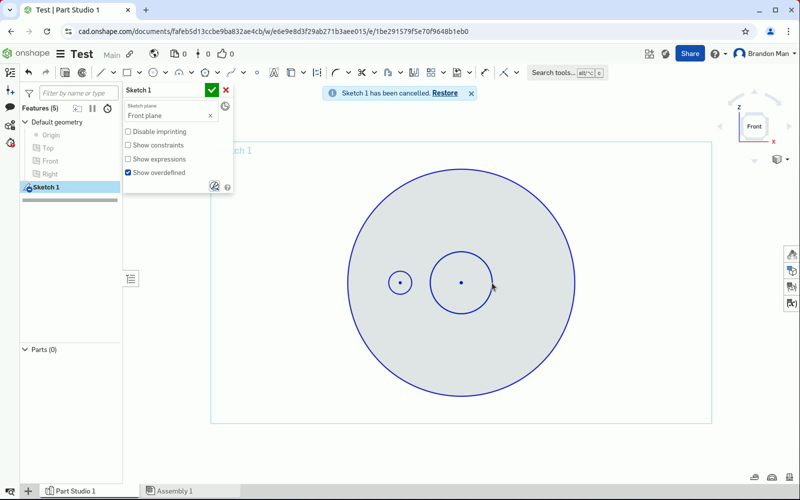
key(c)
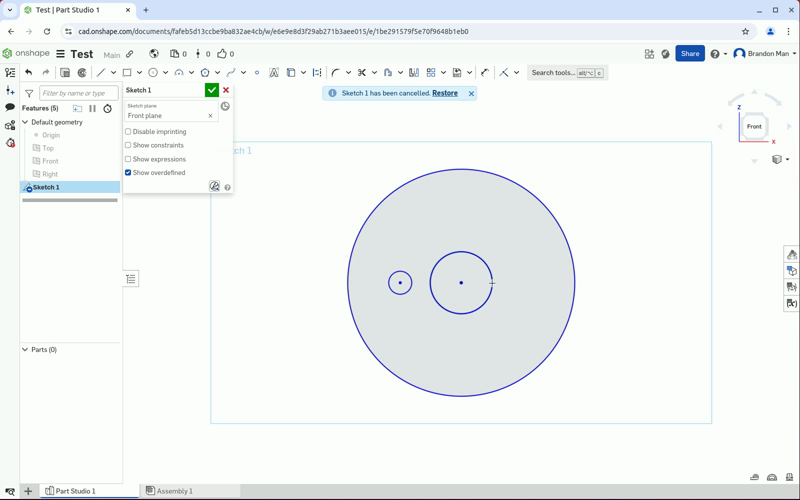
key_down(shift)
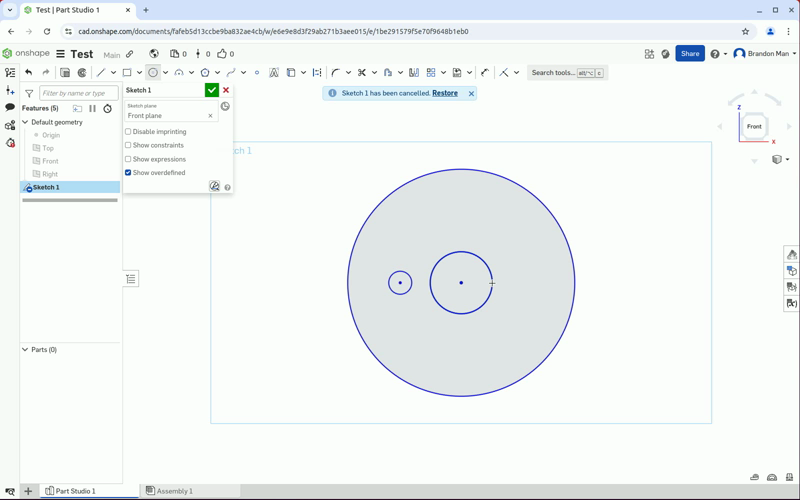
mouse_move(461, 341)
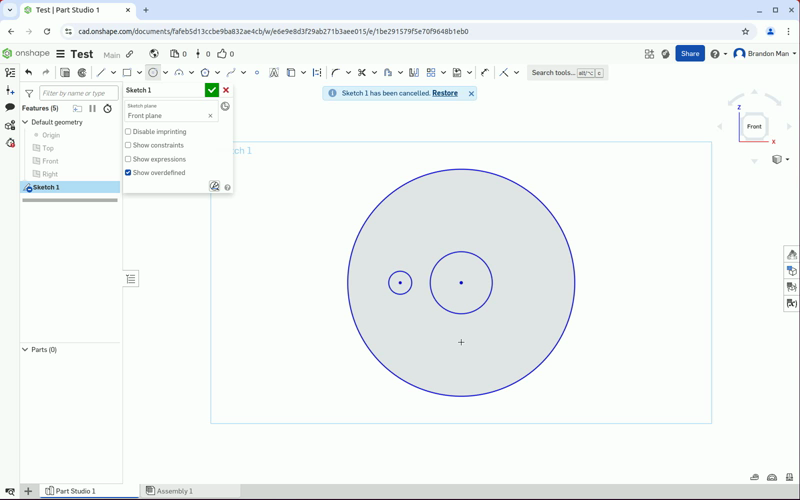
click(461, 341)
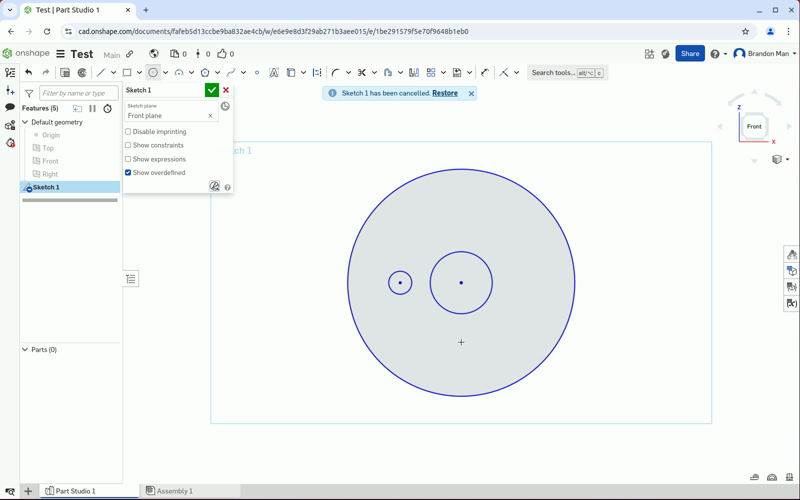
key_up(shift)
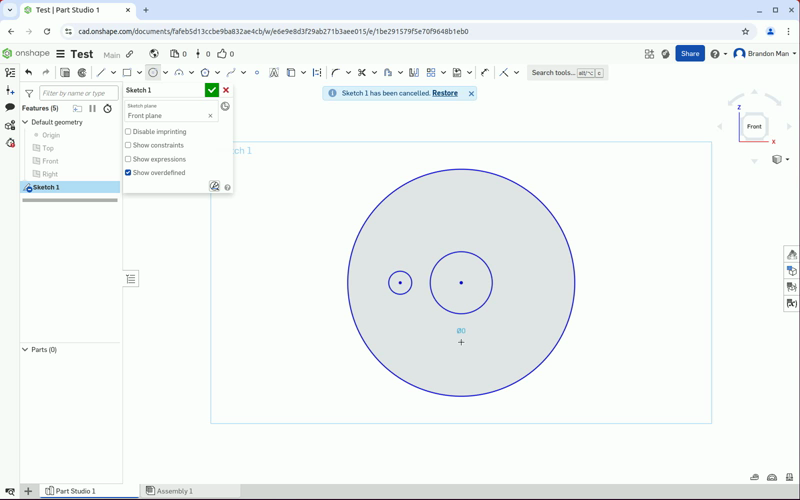
mouse_move(473, 341)
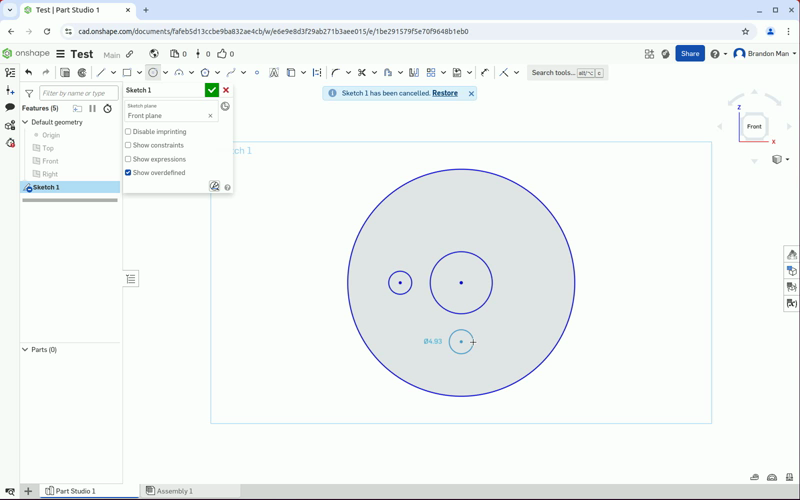
click(473, 341)
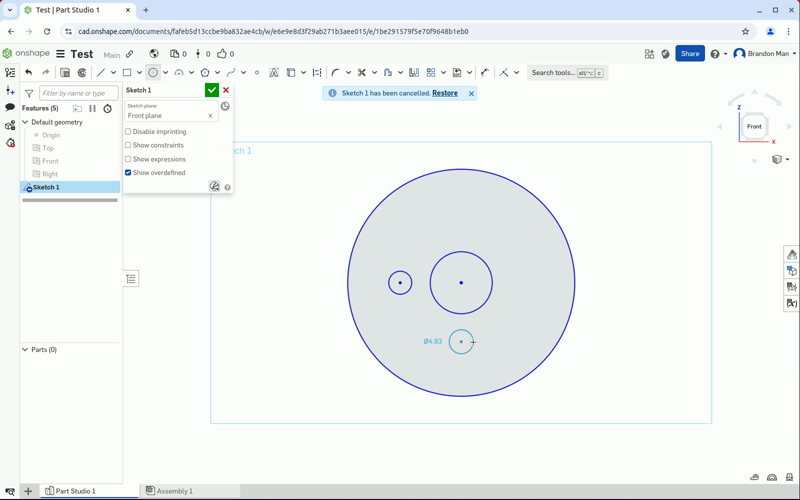
key(esc)
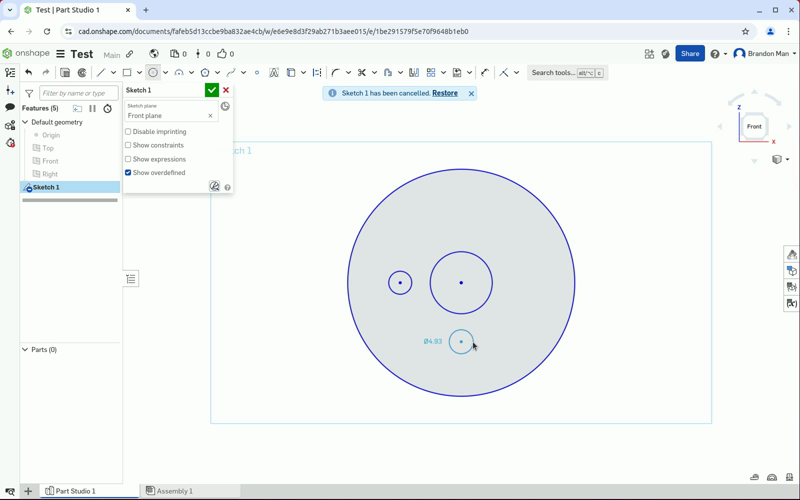
key(c)
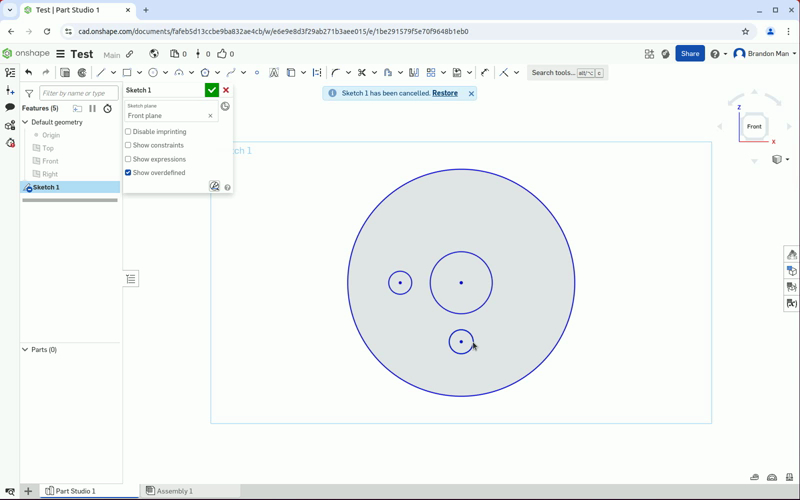
key_down(shift)
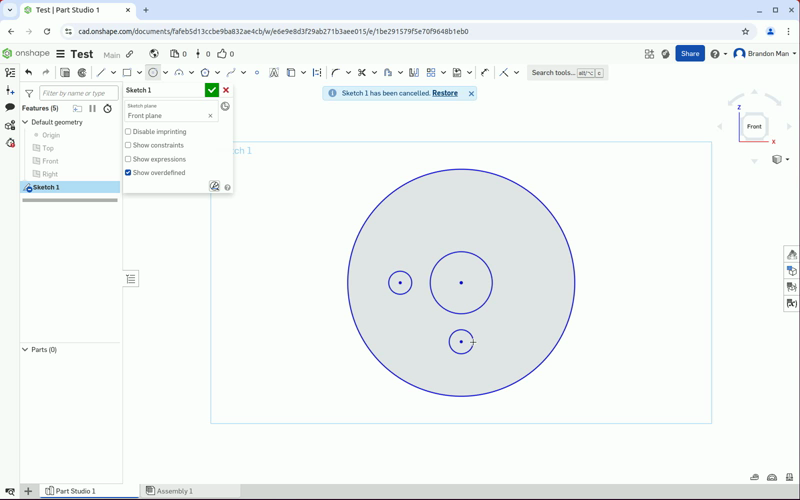
mouse_move(461, 224)
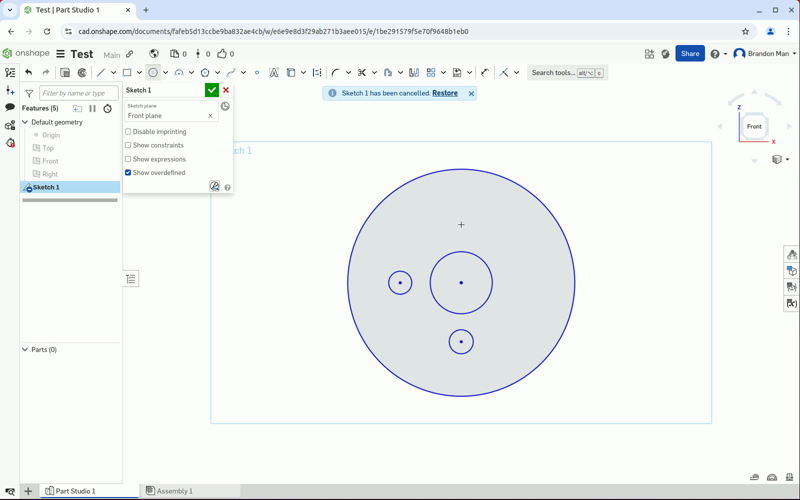
click(461, 224)
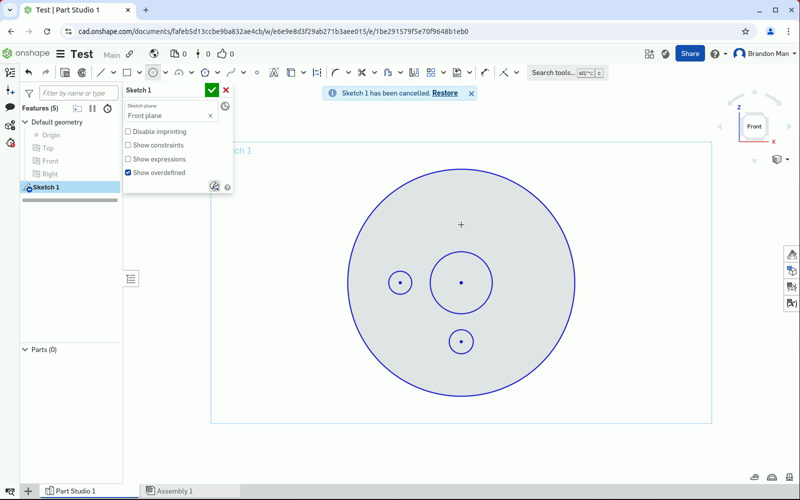
key_up(shift)
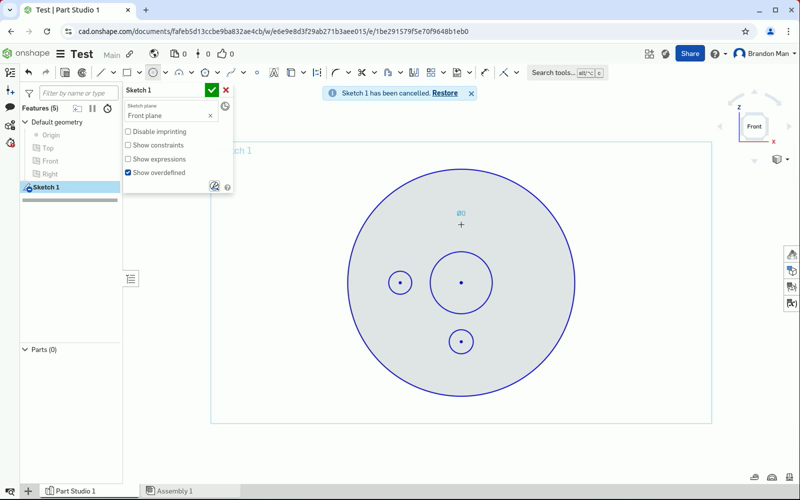
mouse_move(473, 224)
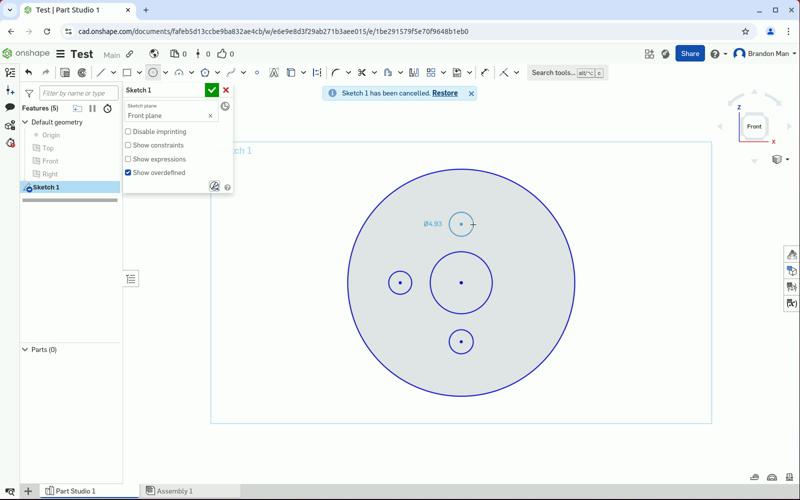
click(473, 224)
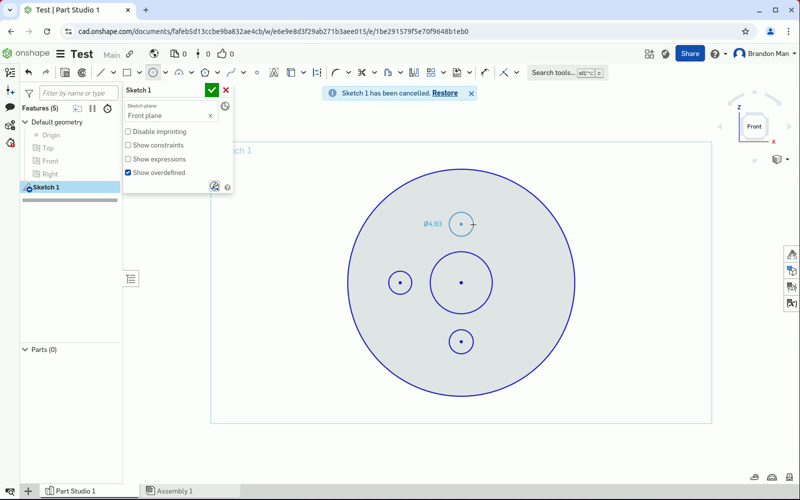
key(esc)
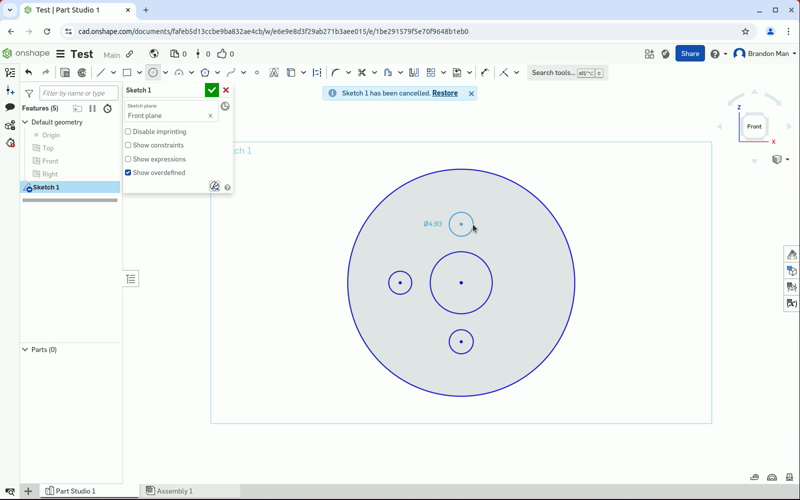
key(c)
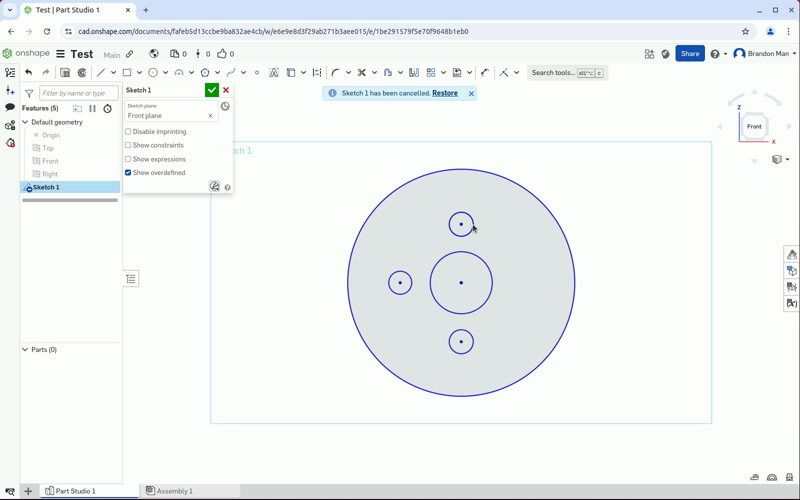
key_down(shift)
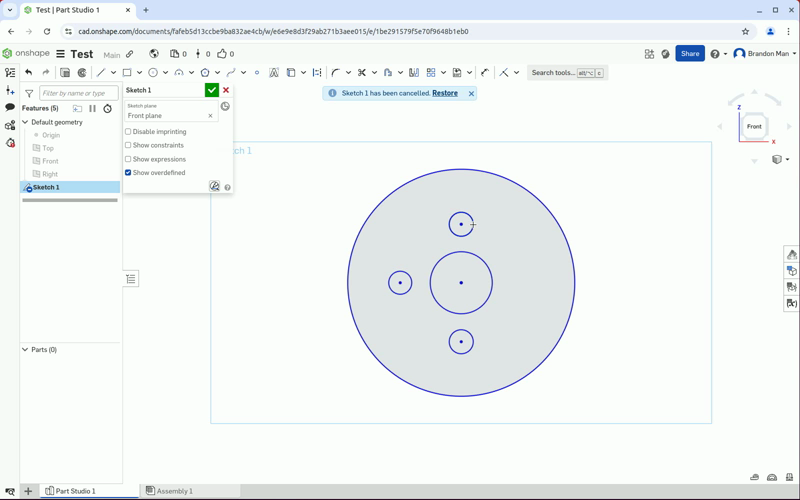
mouse_move(520, 282)
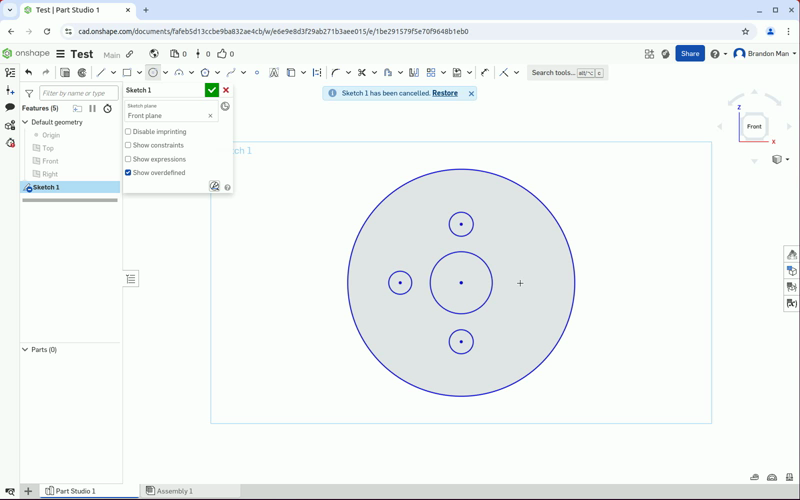
click(520, 282)
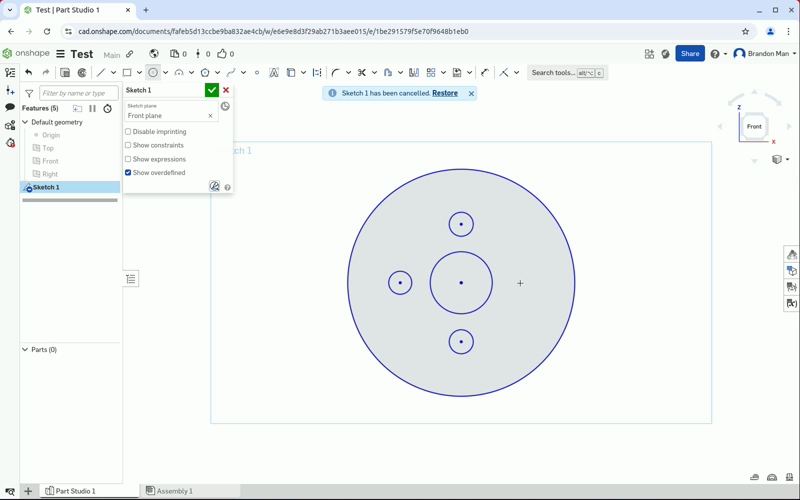
key_up(shift)
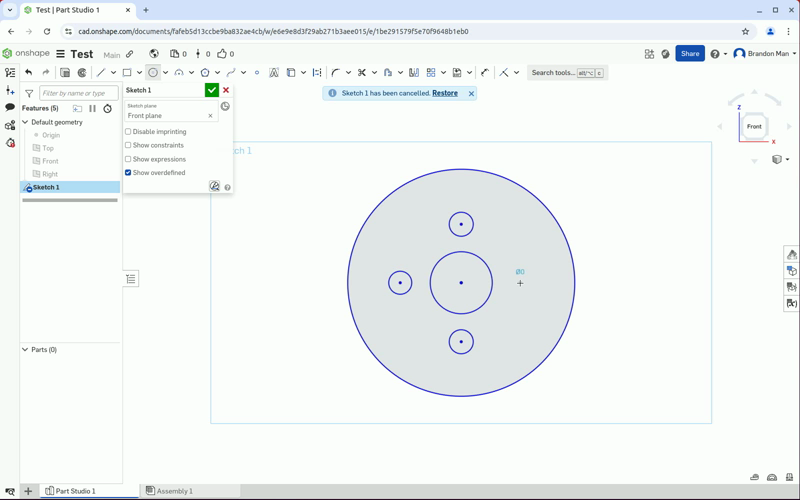
mouse_move(531, 282)
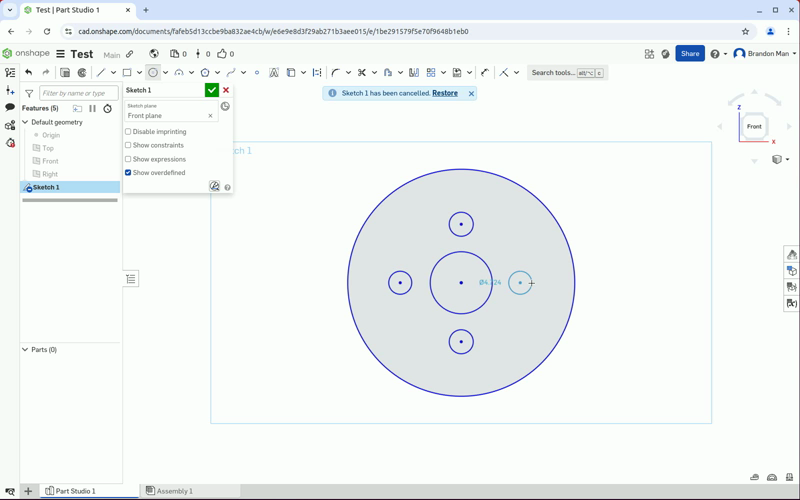
click(531, 282)
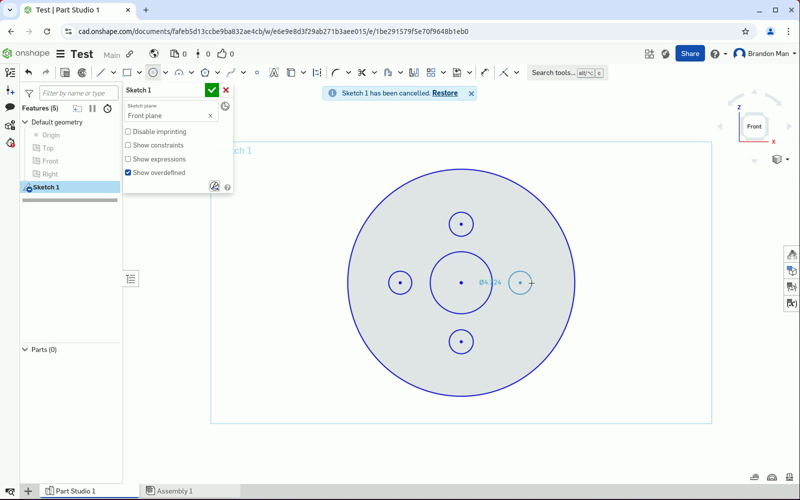
key(esc)
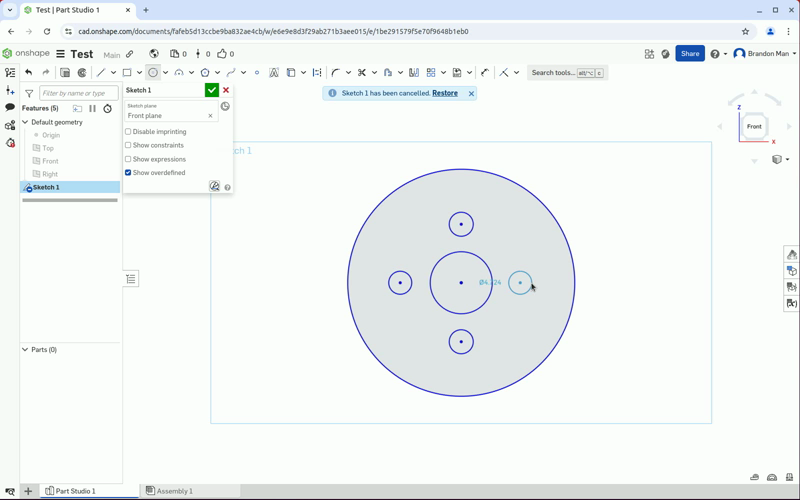
mouse_move(497, 232)
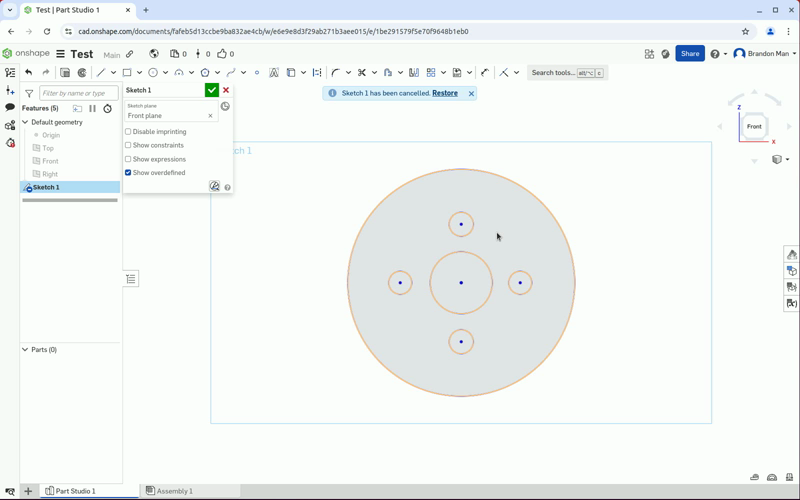
click(497, 232)
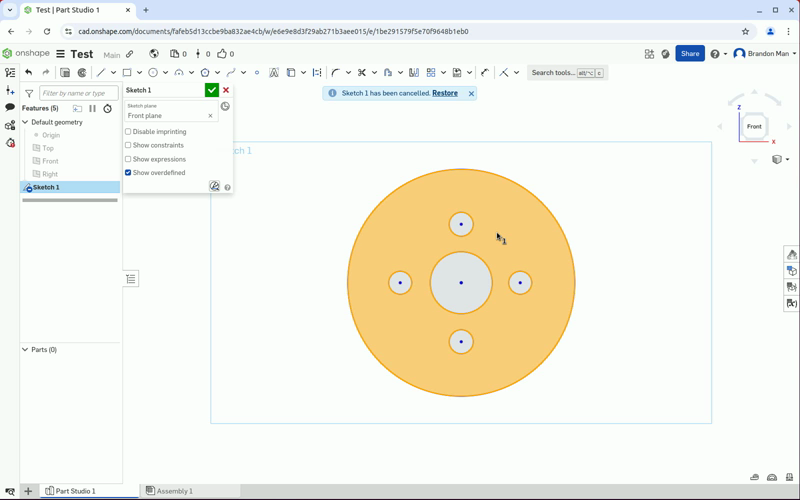
mouse_move(73, 352)
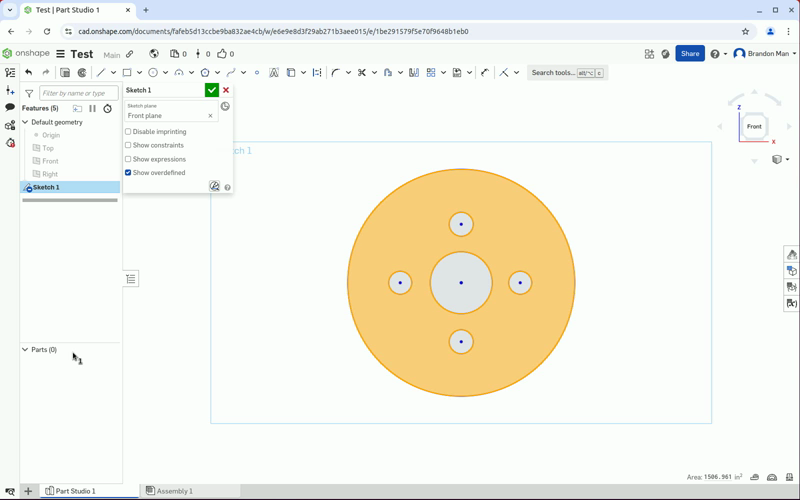
key(shift+y)
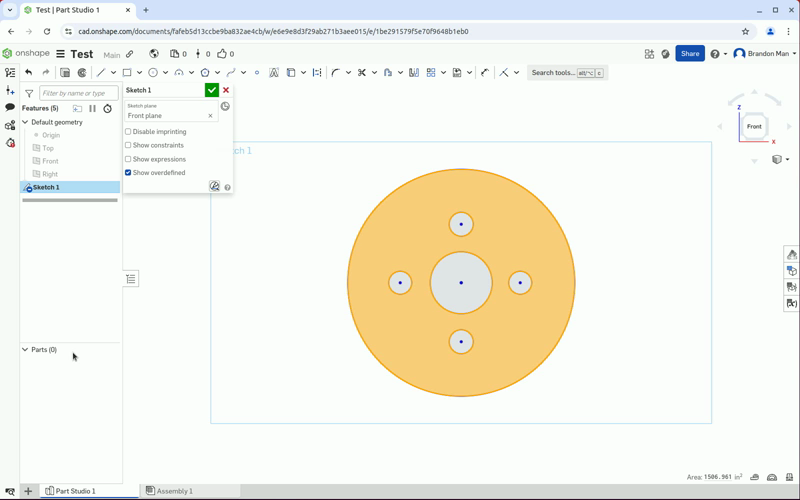
key(shift+e)
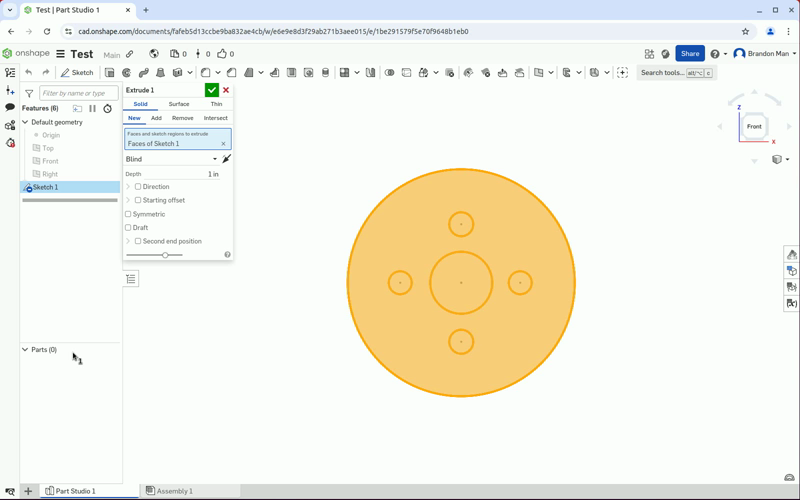
mouse_move(143, 106)
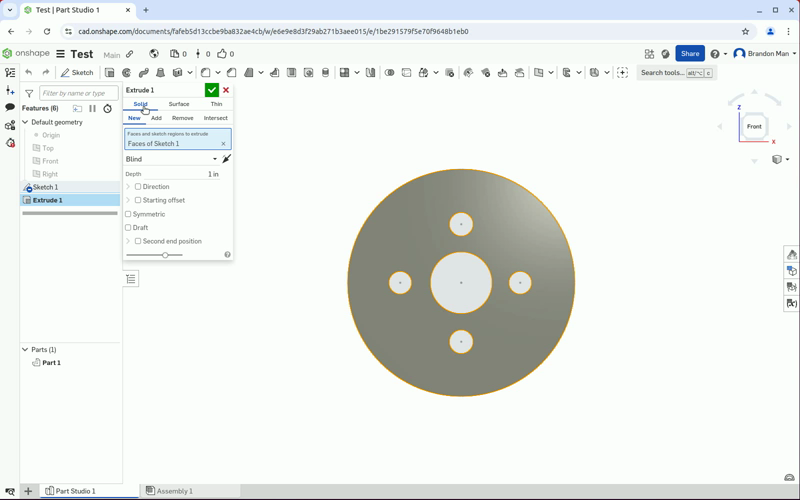
click(143, 106)
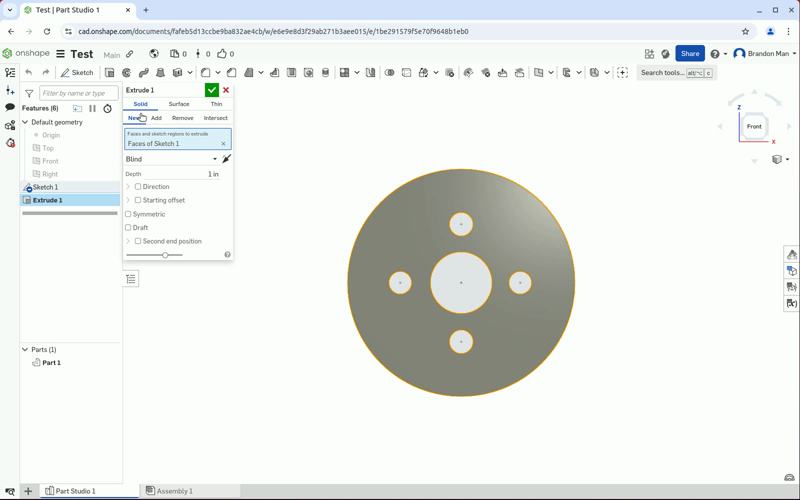
mouse_move(137, 120)
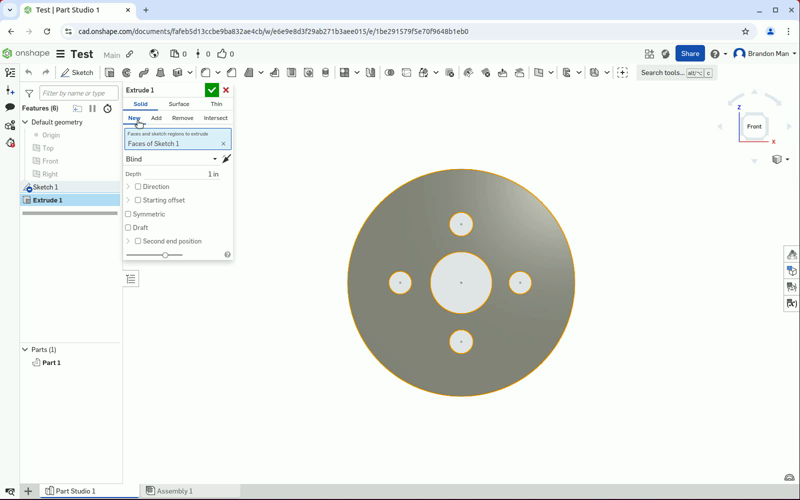
click(137, 120)
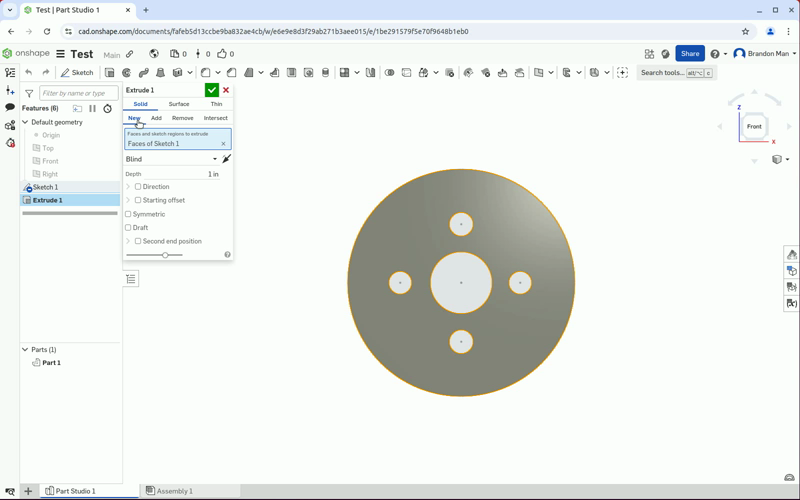
key(tab, 4)
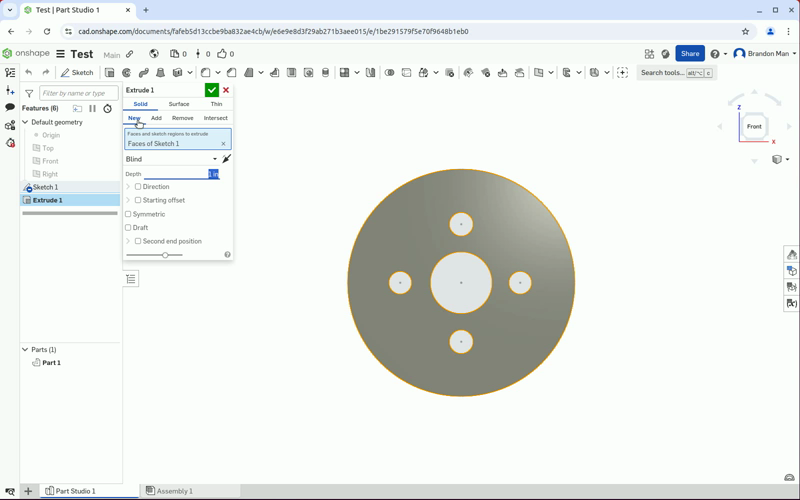
text(9.148)
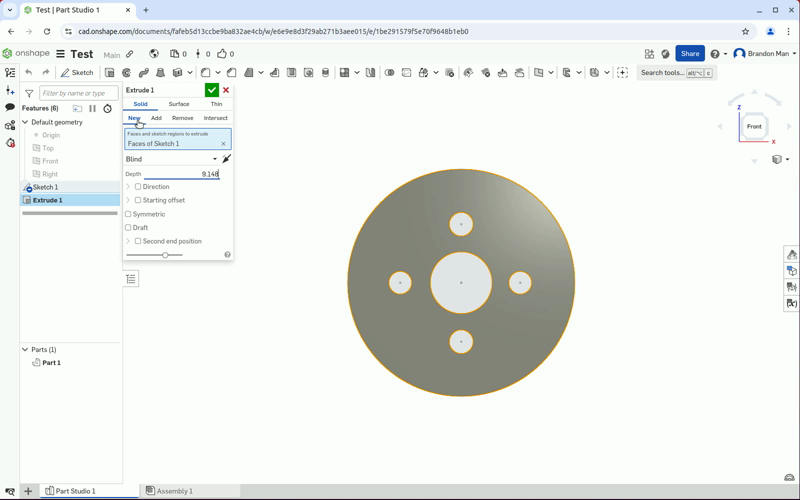
key(tab, 3)
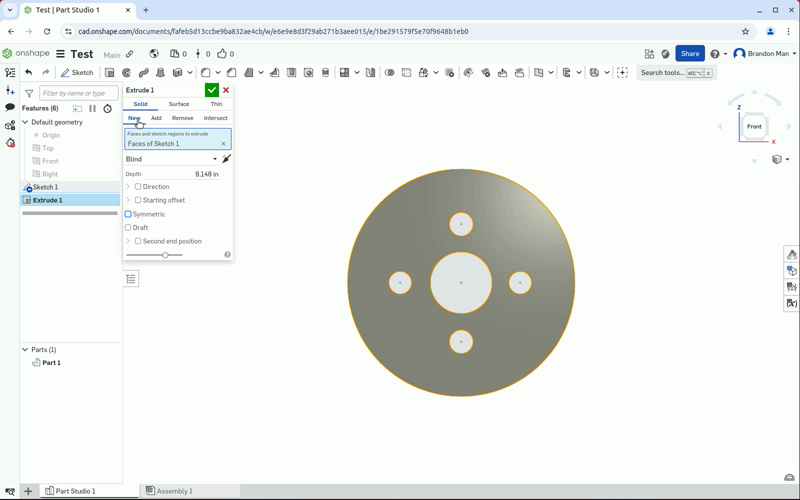
key(space)
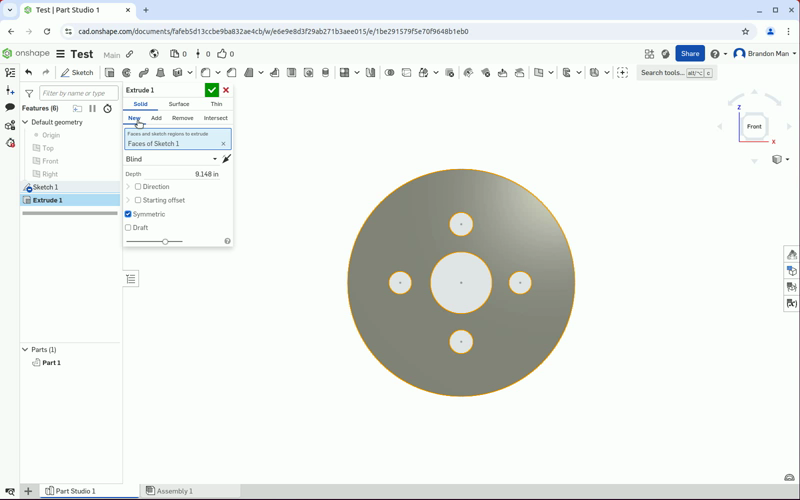
key(enter)
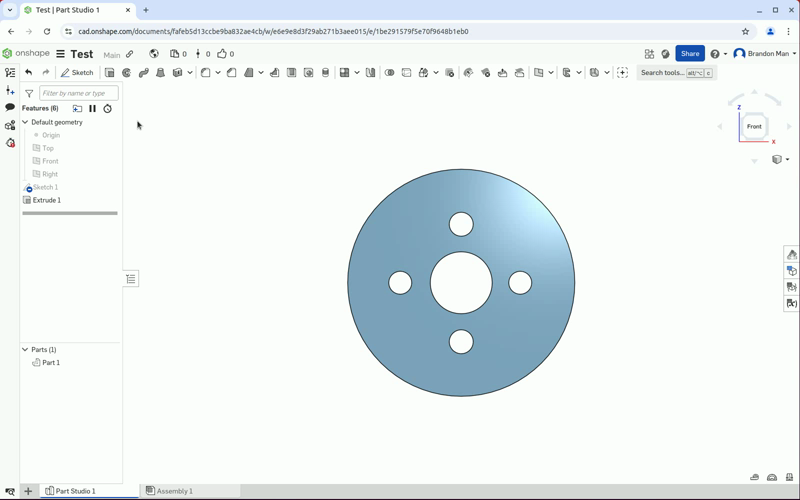
key(shift+h)
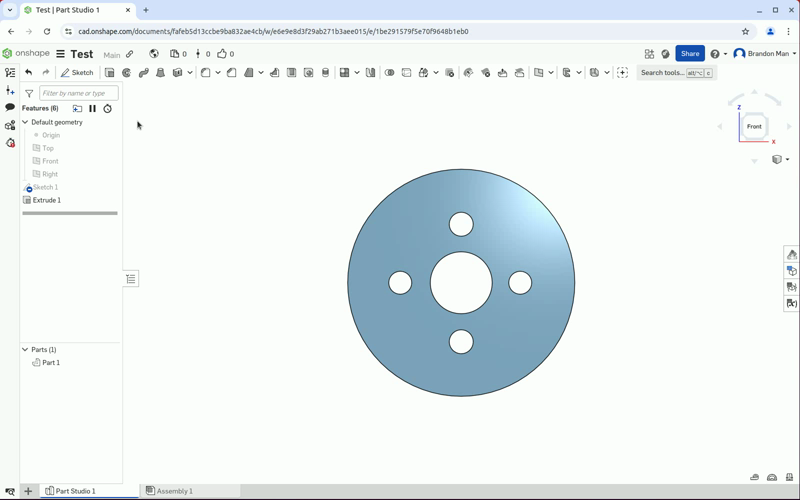
key(shift+h)
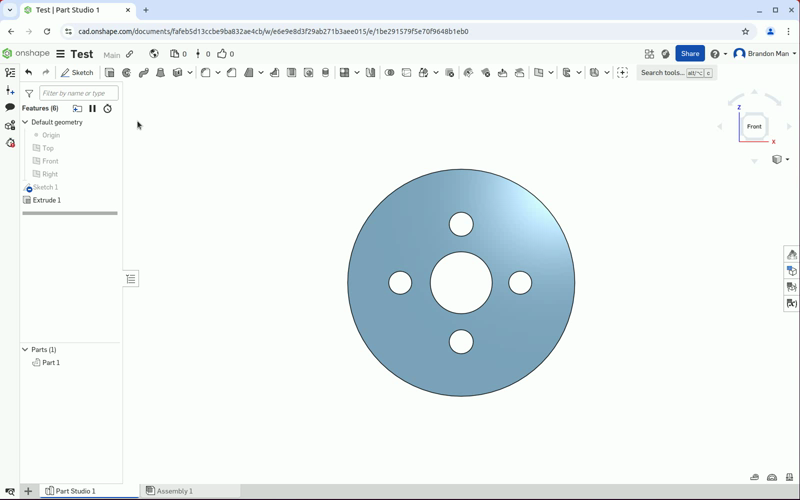
mouse_move(73, 189)
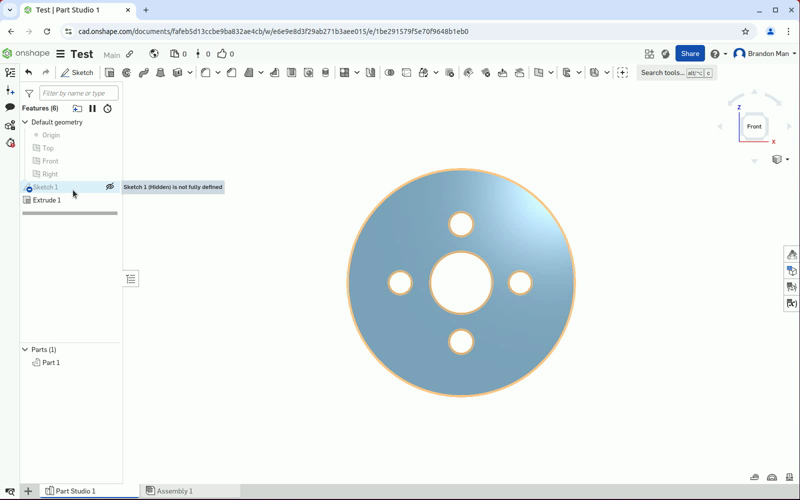
click(73, 189)
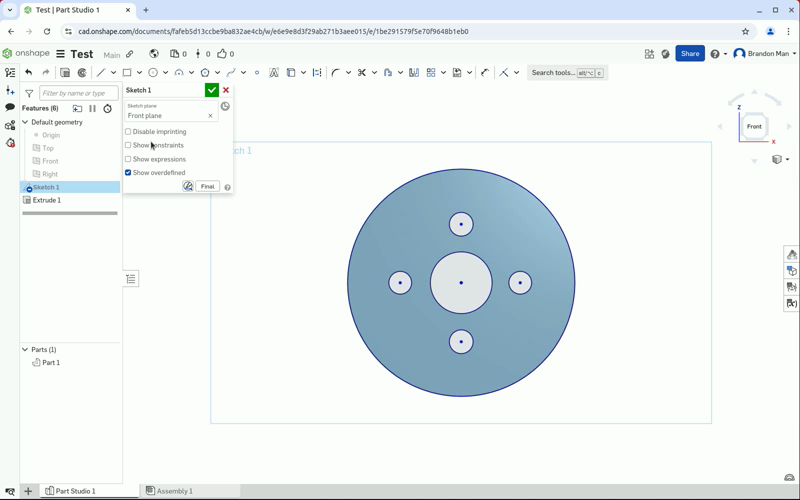
mouse_move(229, 92)
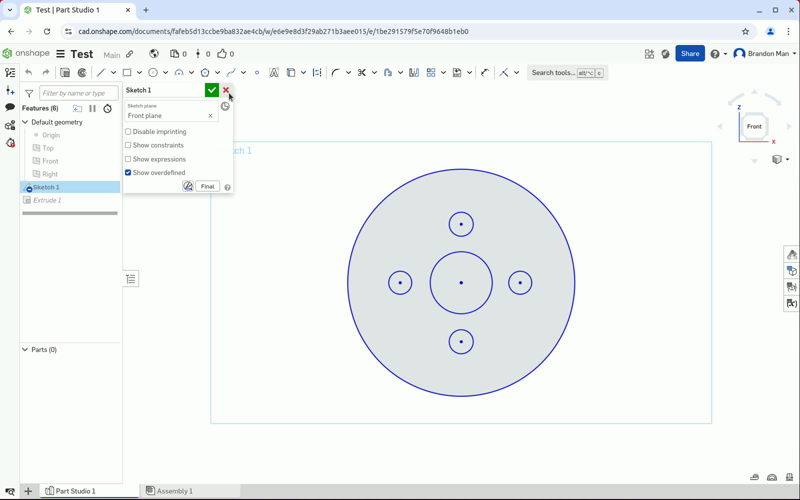
click(229, 92)
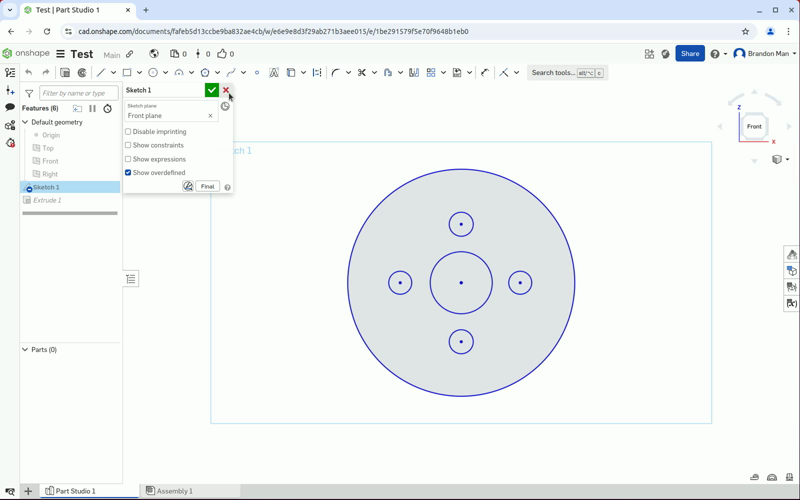
key(shift+s)
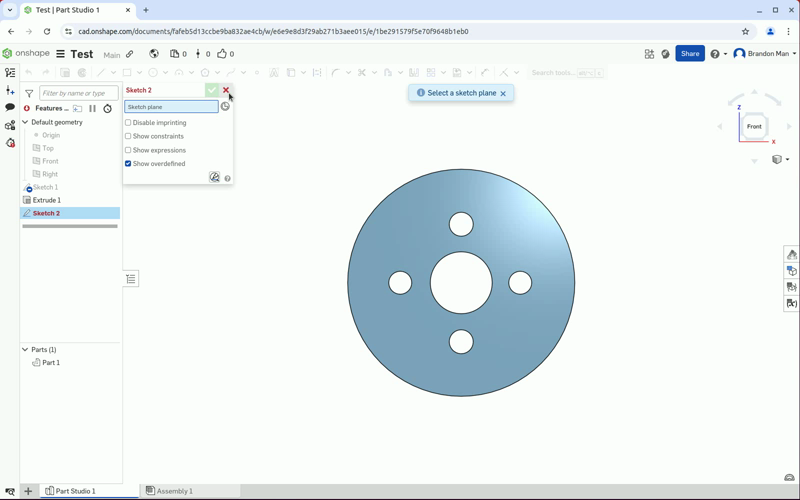
mouse_move(73, 163)
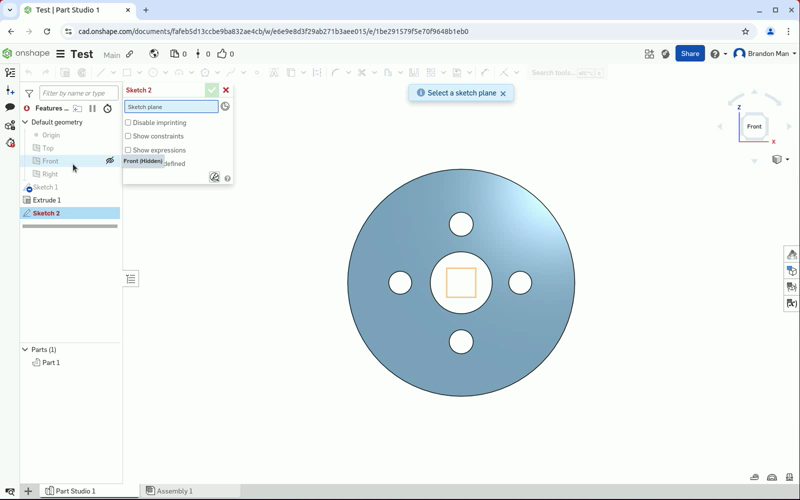
click(73, 163)
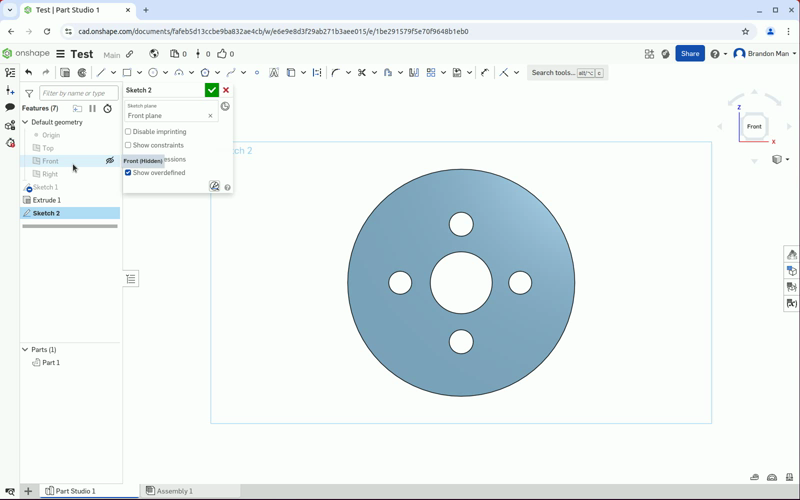
mouse_move(73, 352)
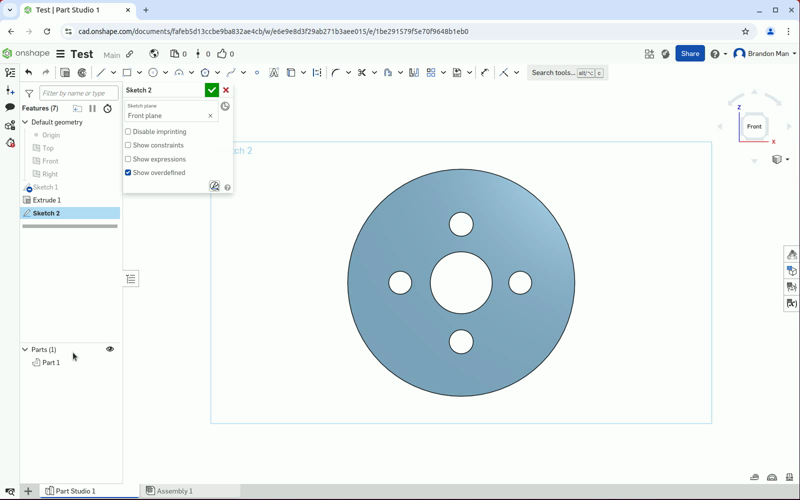
key(y)
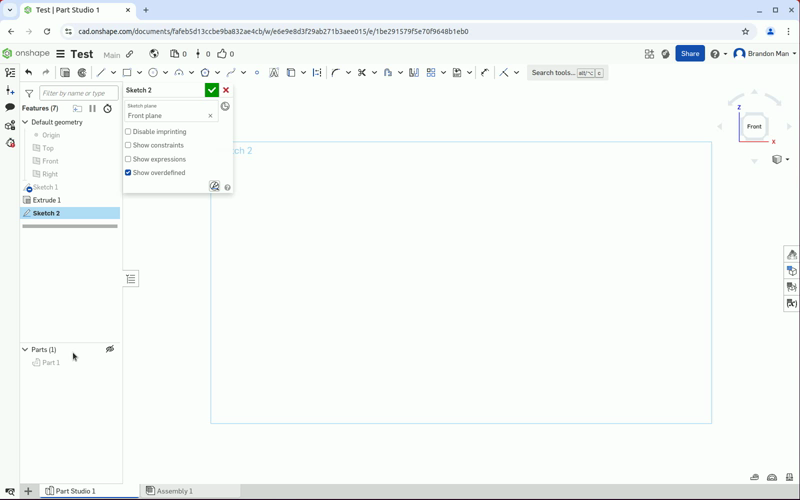
key(c)
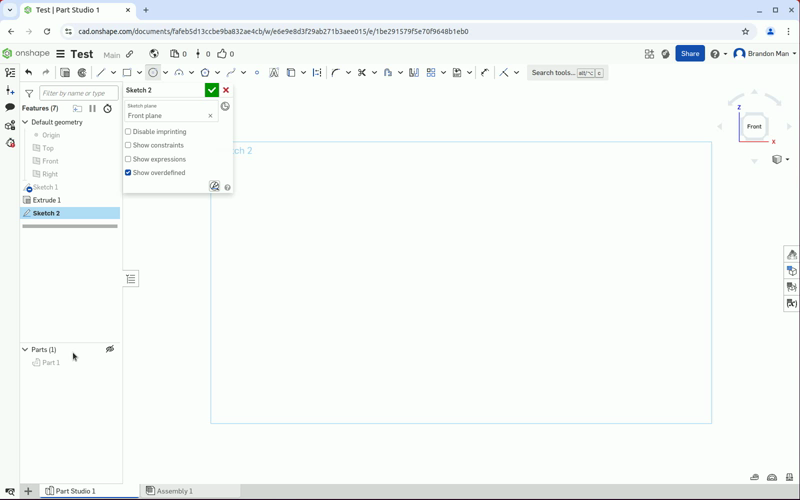
key_down(shift)
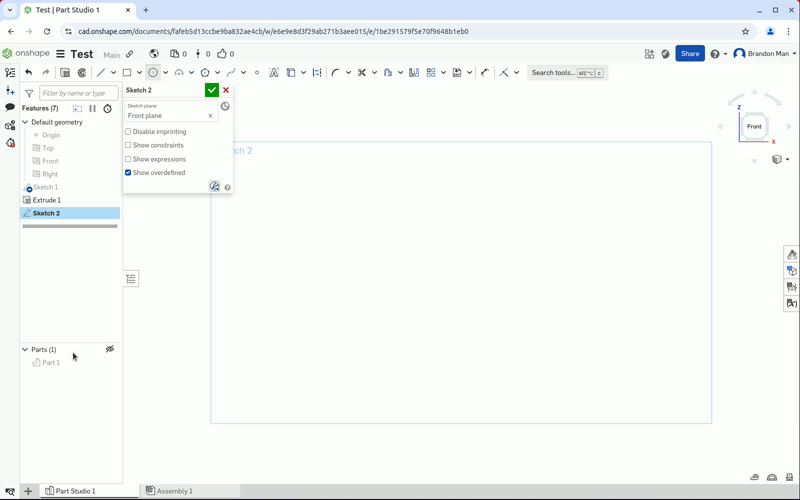
mouse_move(460, 282)
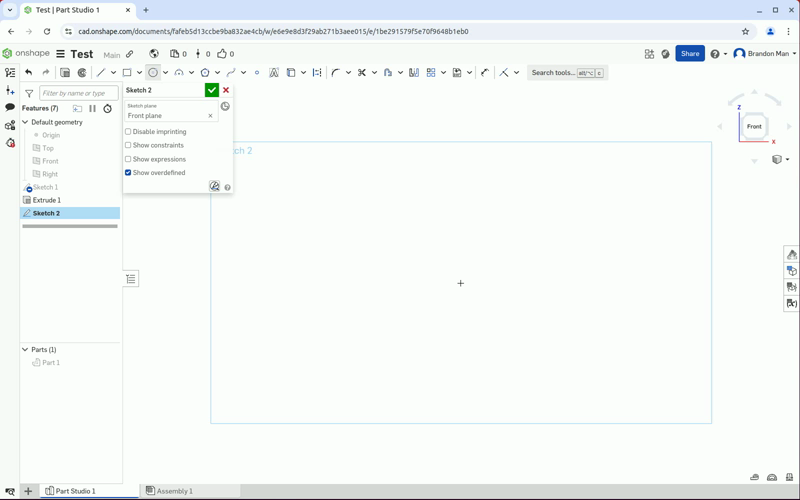
click(460, 282)
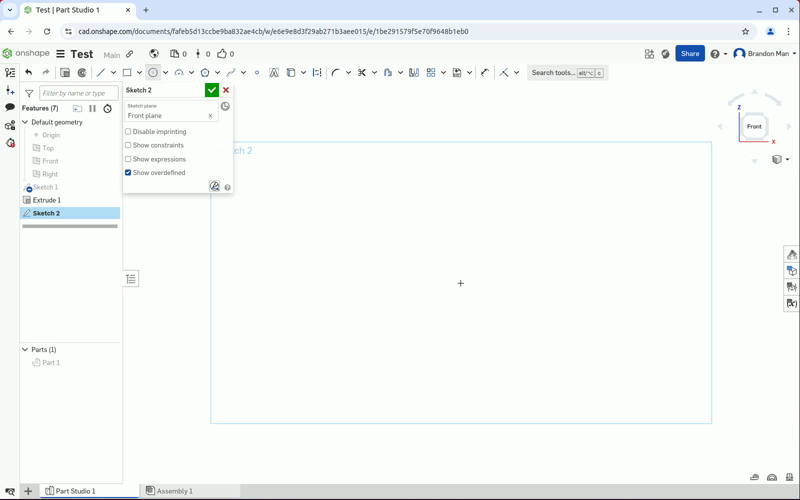
key_up(shift)
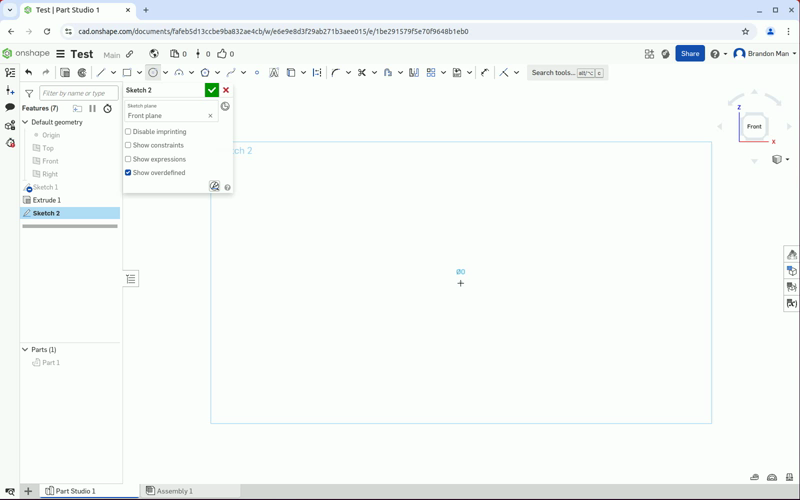
mouse_move(491, 282)
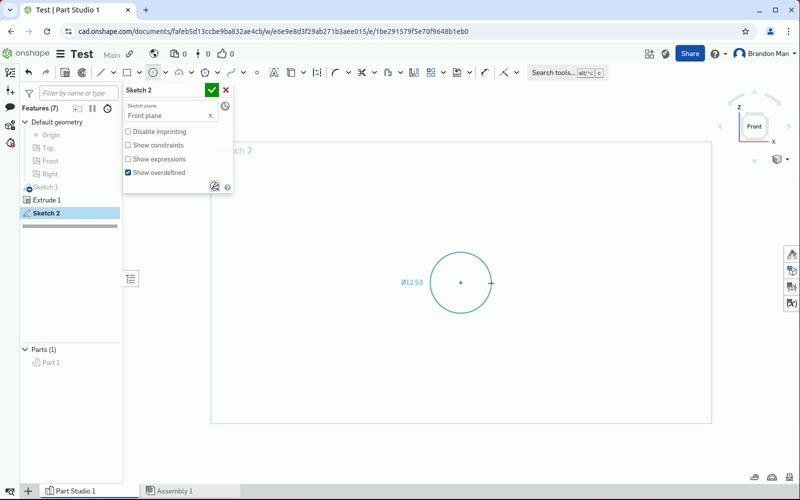
click(491, 282)
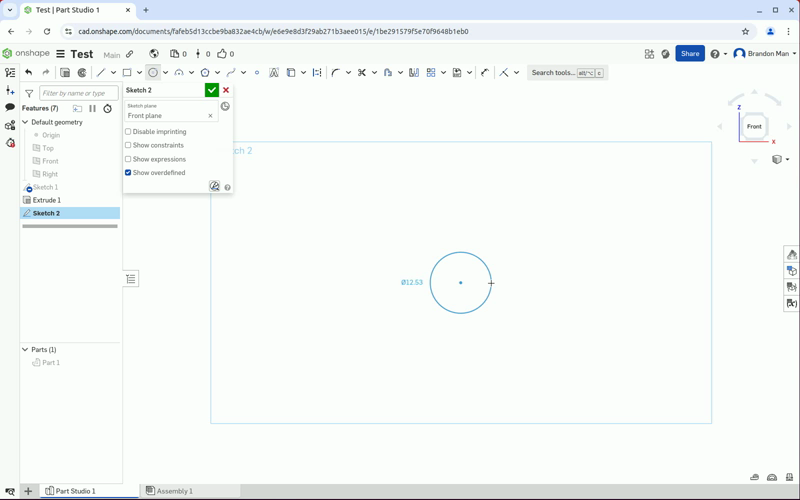
key(esc)
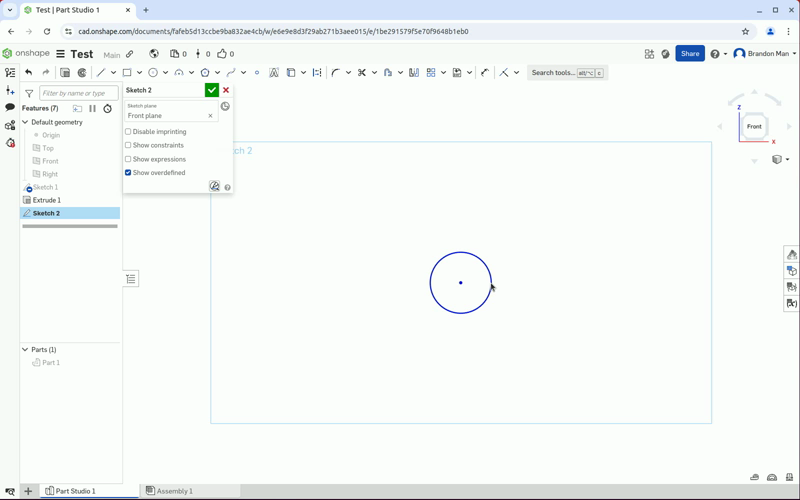
key(c)
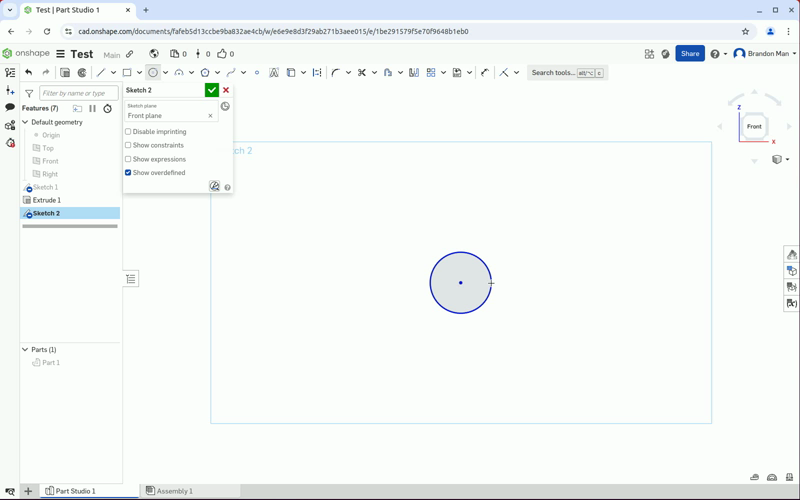
key_down(shift)
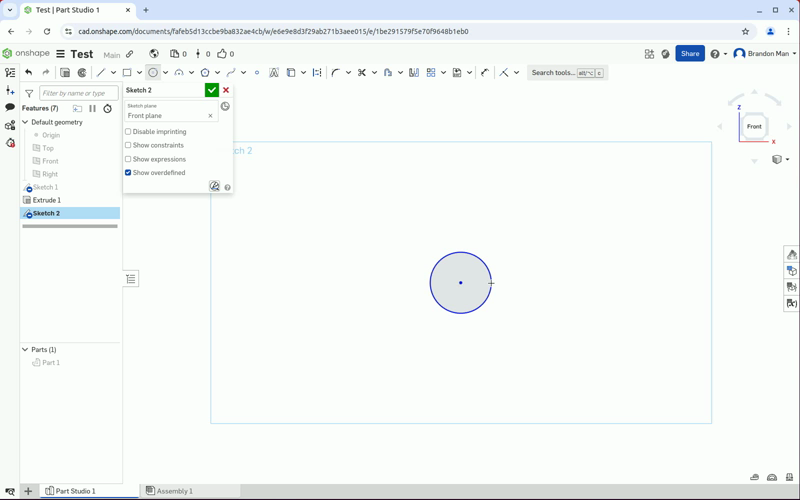
mouse_move(460, 282)
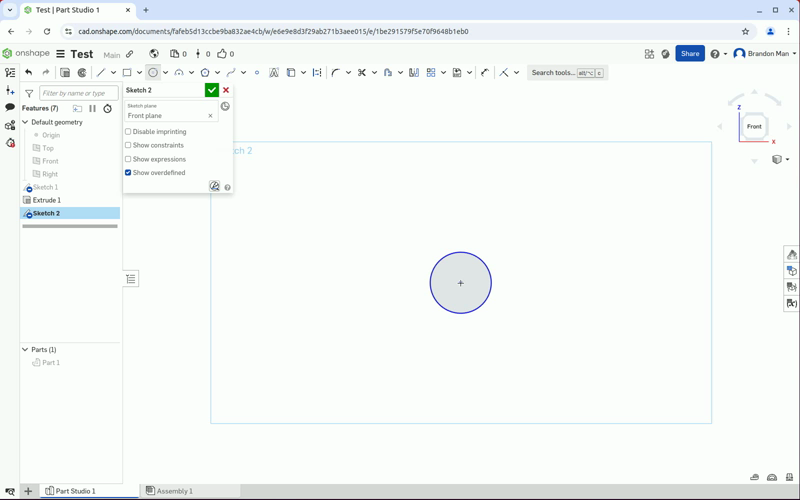
click(460, 282)
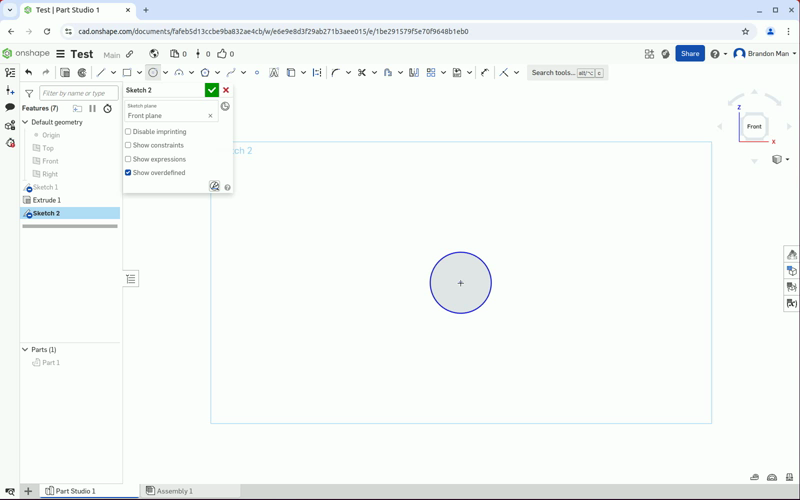
key_up(shift)
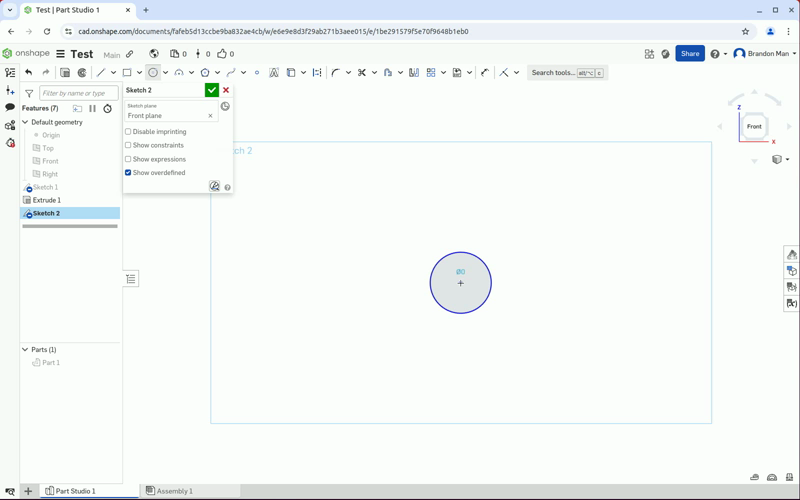
mouse_move(472, 282)
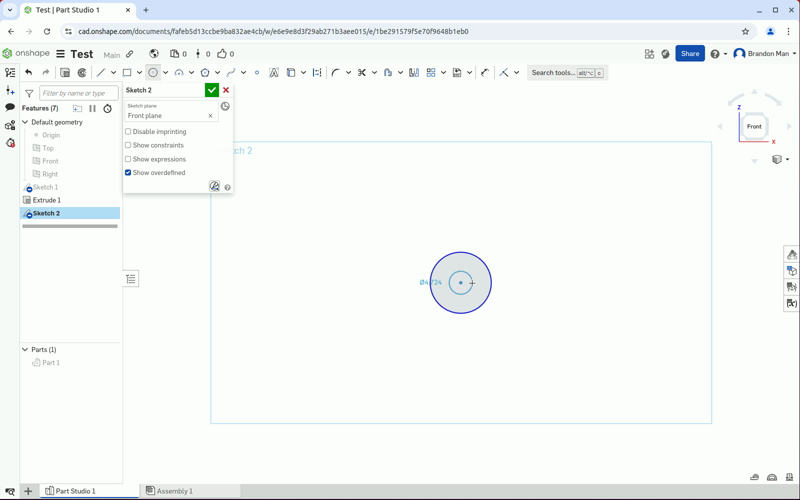
click(472, 282)
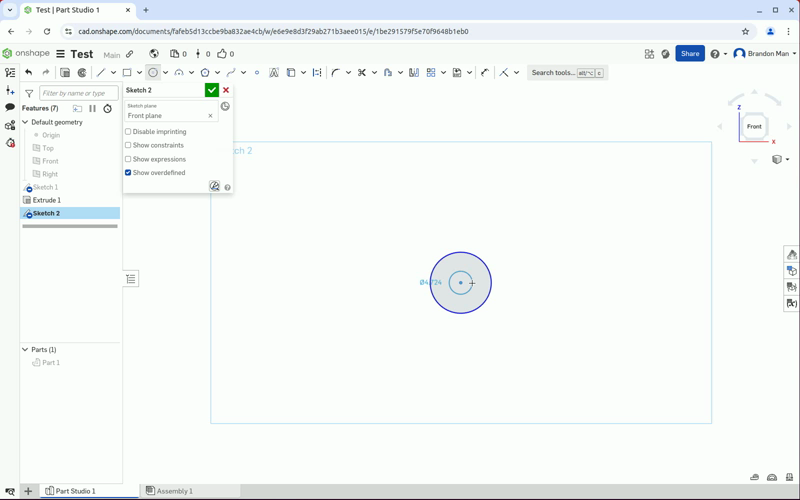
key(esc)
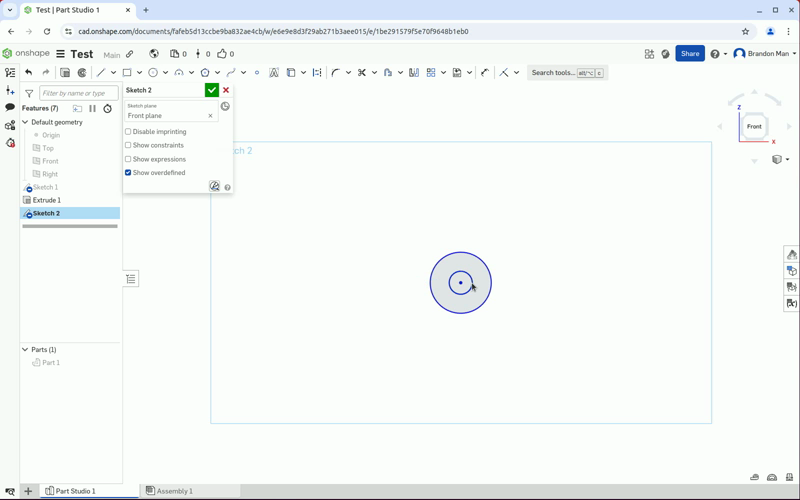
mouse_move(471, 258)
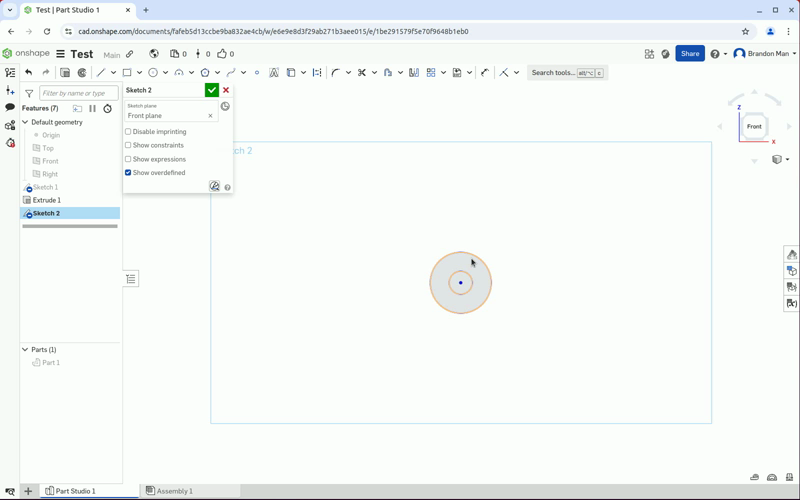
click(471, 258)
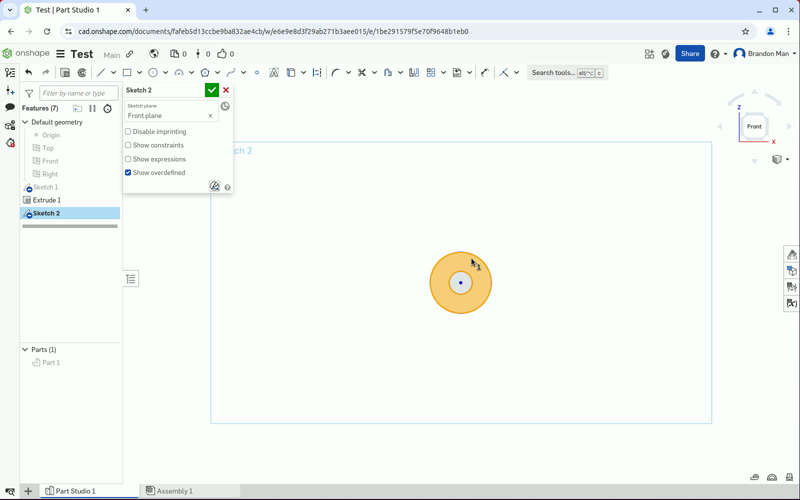
mouse_move(73, 352)
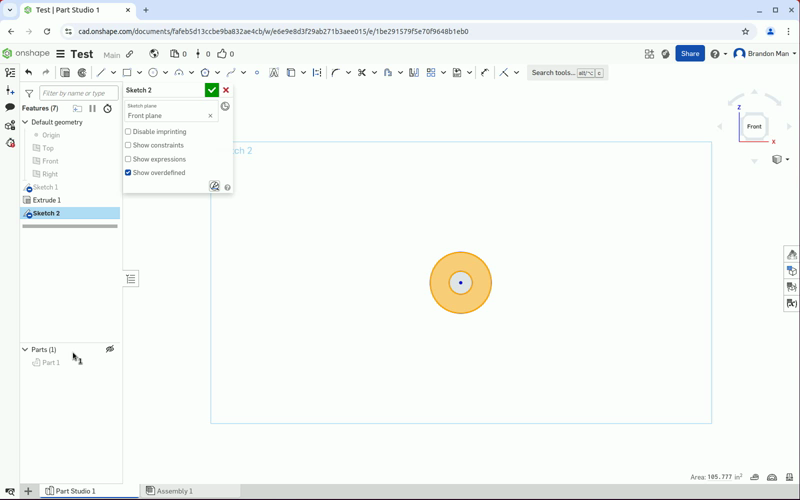
key(shift+y)
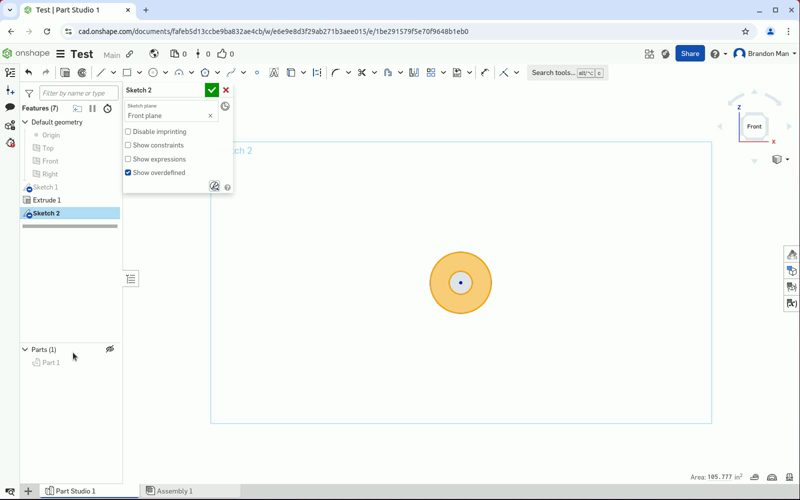
key(shift+e)
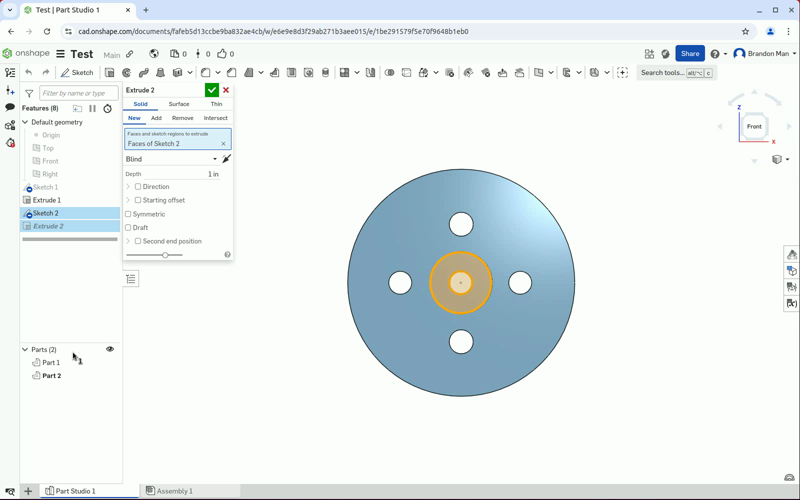
mouse_move(143, 106)
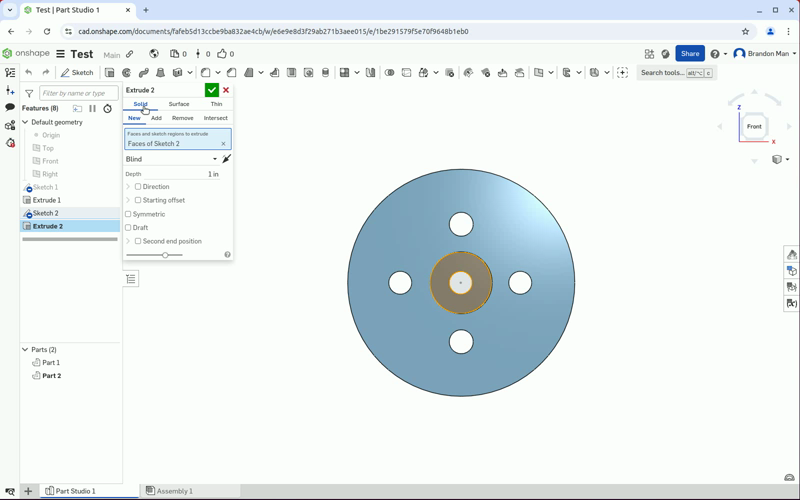
click(143, 106)
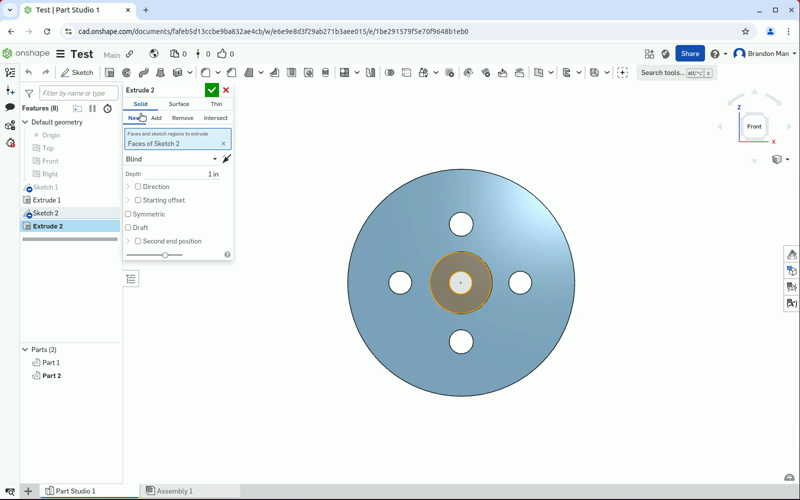
mouse_move(137, 120)
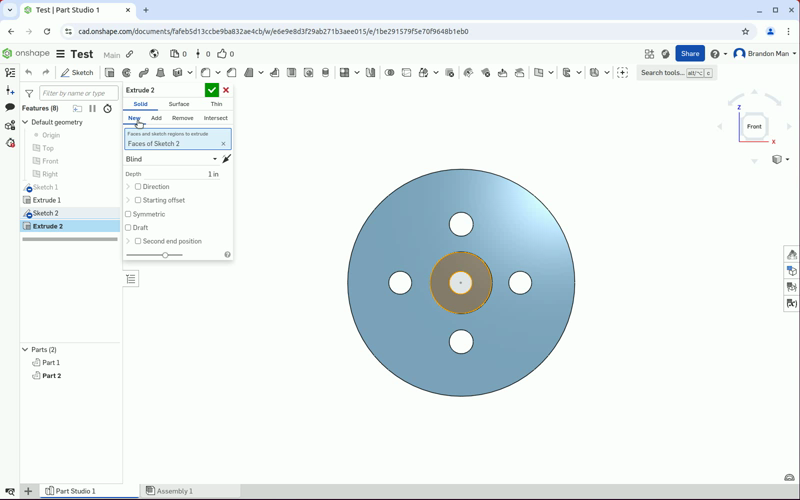
click(137, 120)
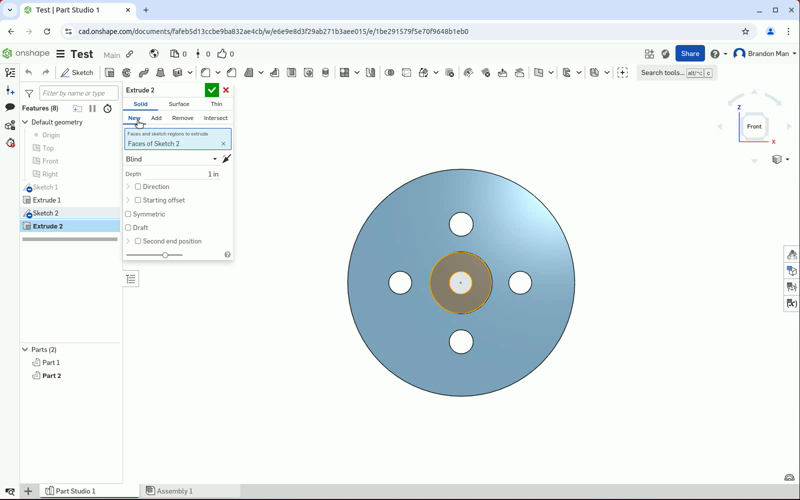
key(tab, 4)
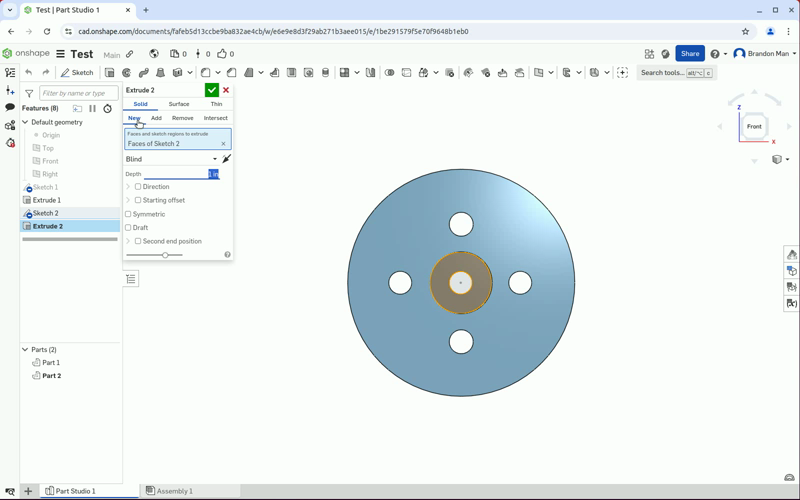
text(15.406)
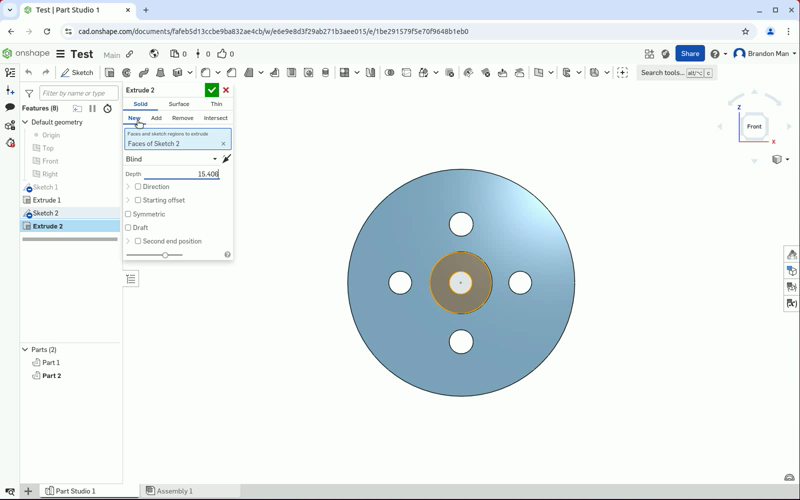
key(tab, 3)
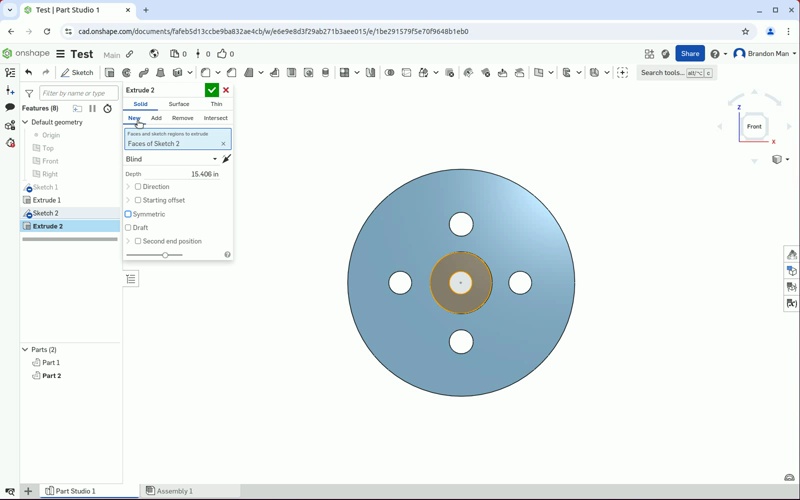
key(space)
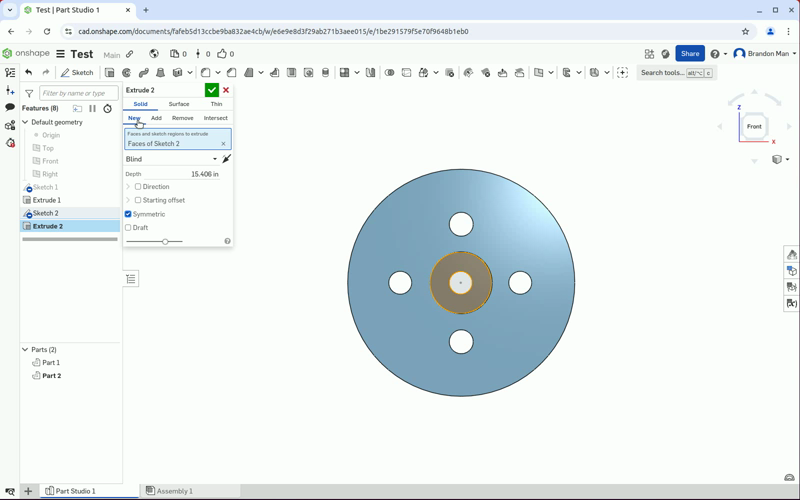
key(enter)
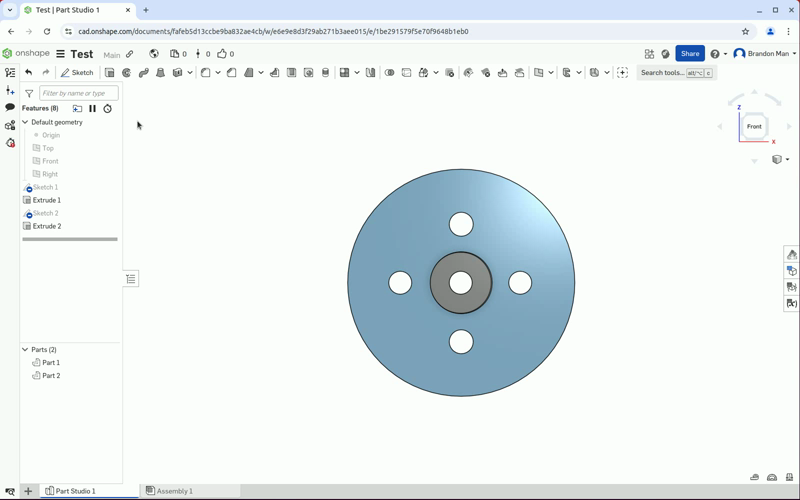
key(shift+h)
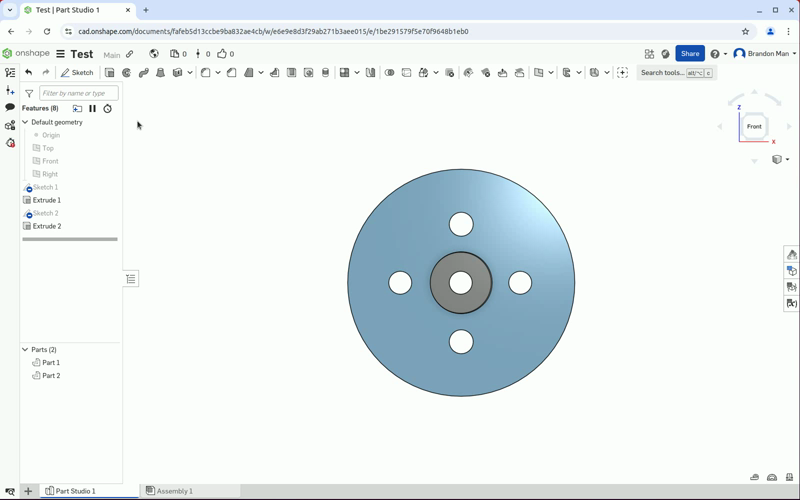
key(shift+h)
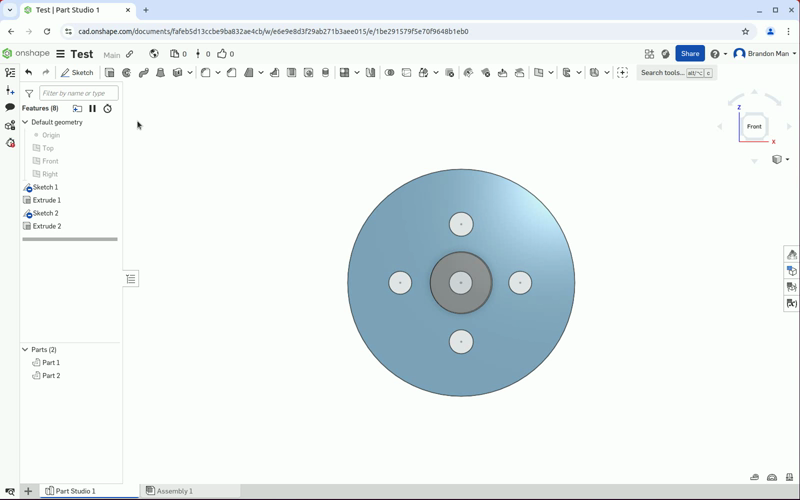
key(shift+7)
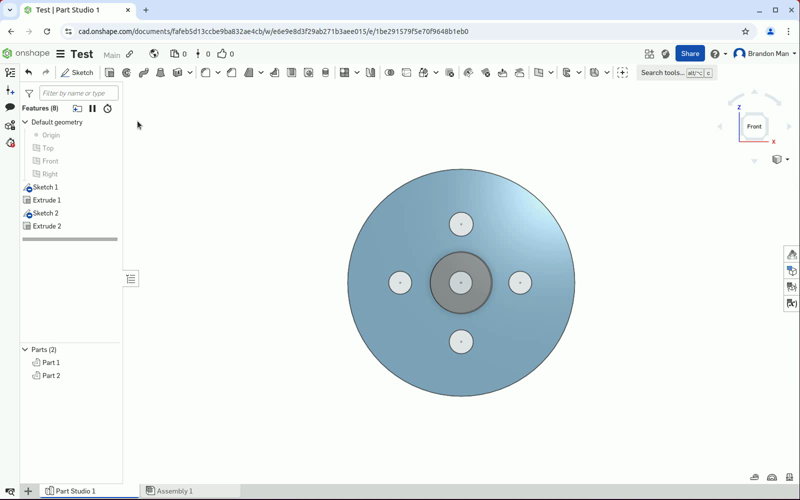
key(left, 2)
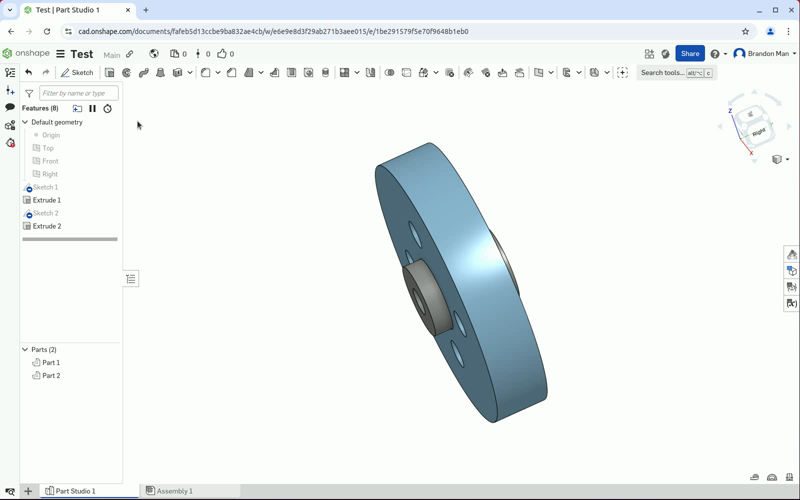
key(down, 2)
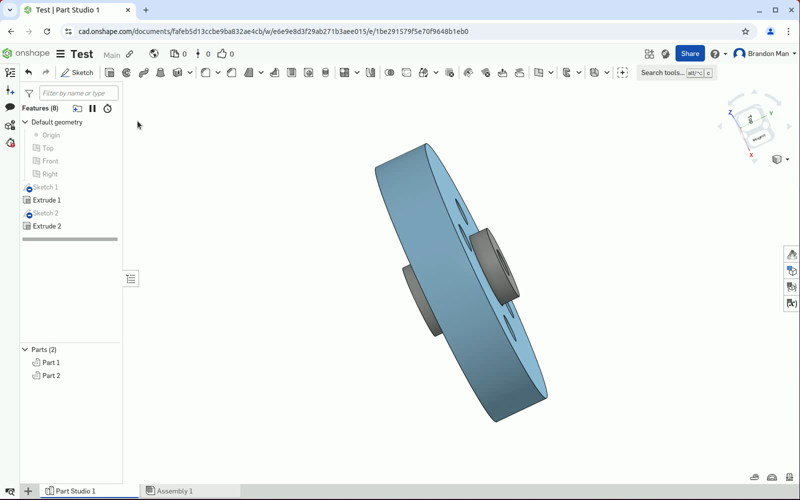
key(up, 2)
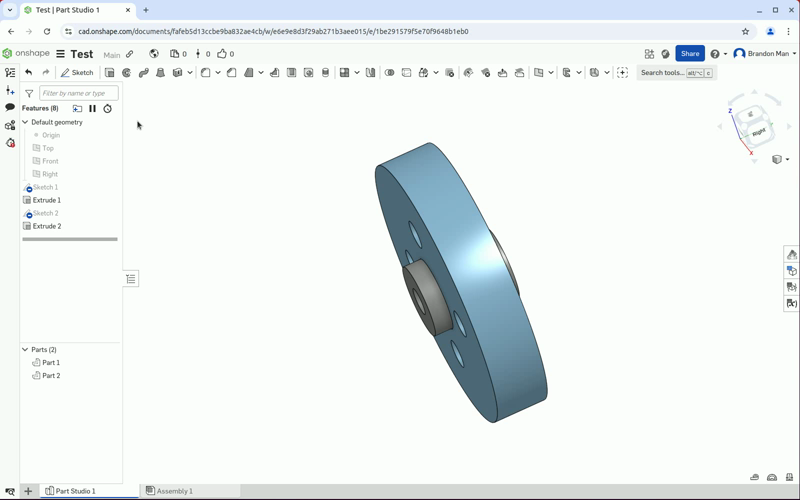
key(right, 2)
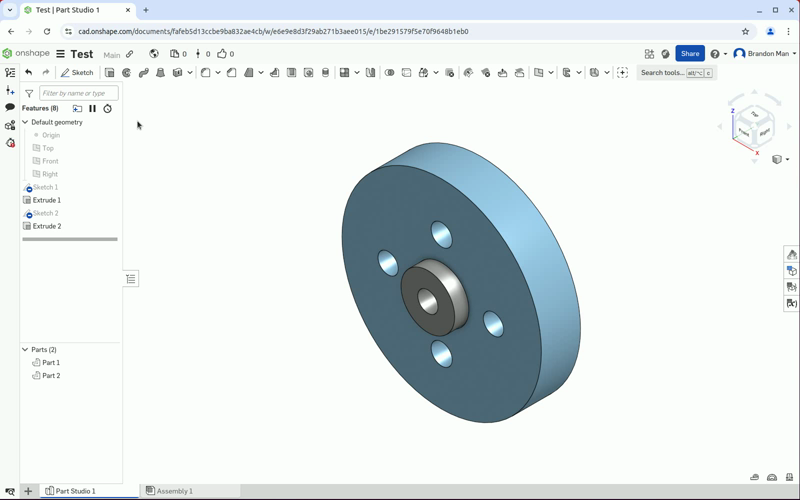
mouse_move(73, 189)
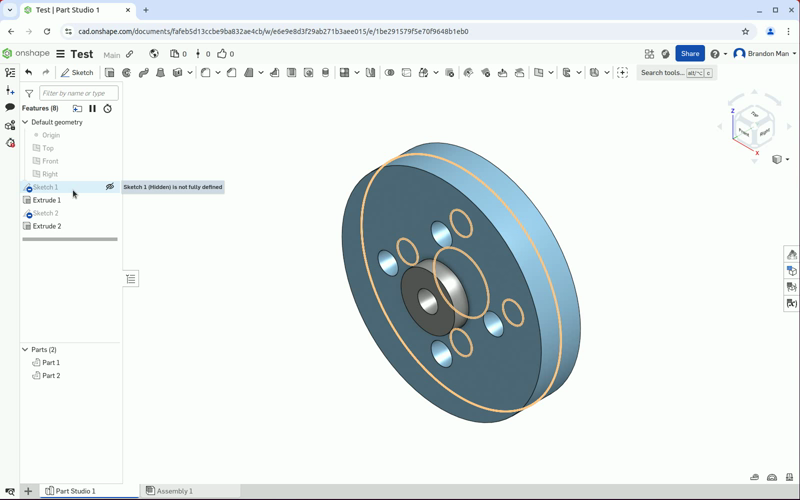
click(73, 189)